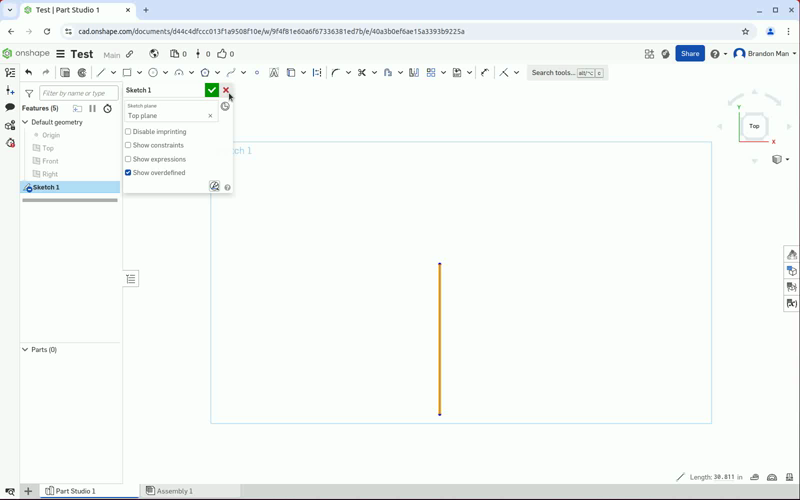
key(shift+h)
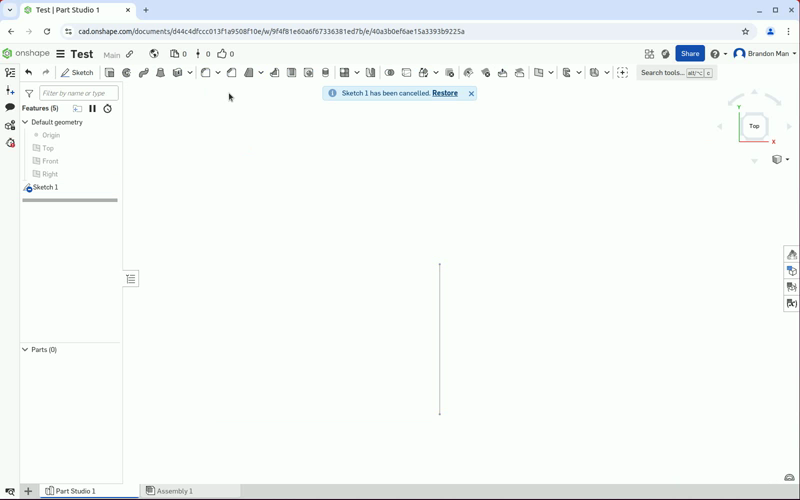
key(shift+s)
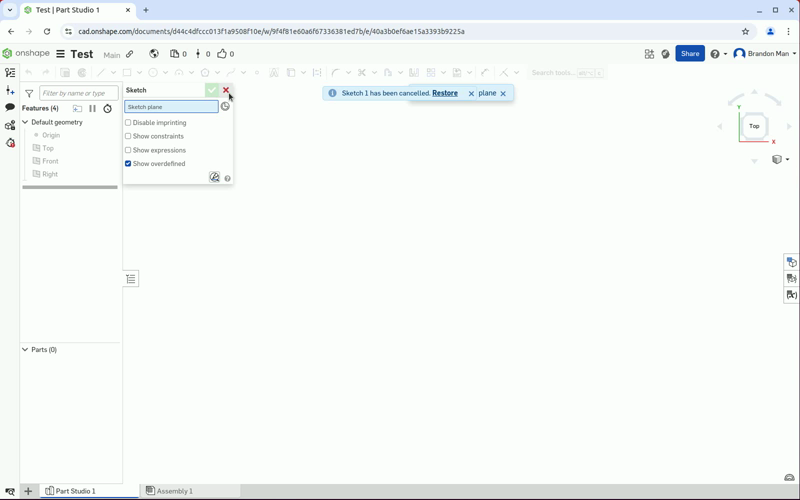
mouse_move(73, 150)
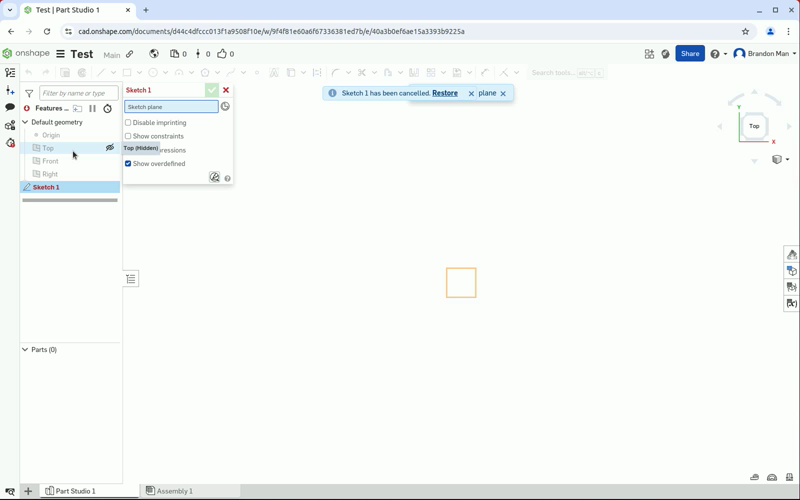
click(73, 150)
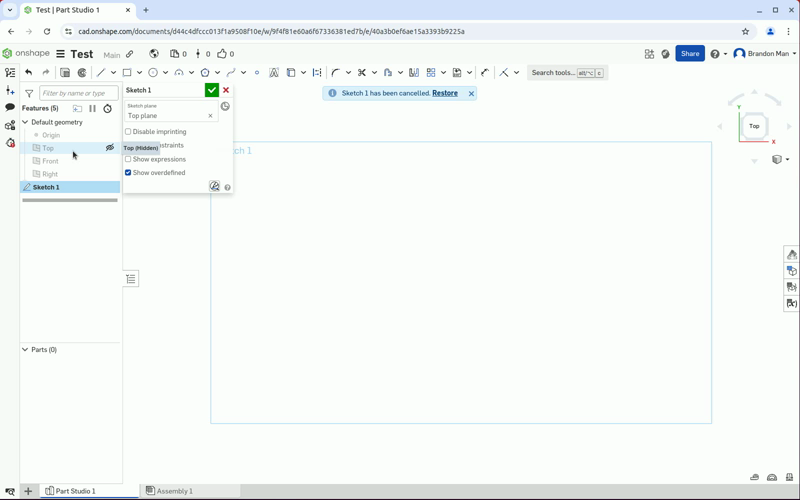
mouse_move(73, 352)
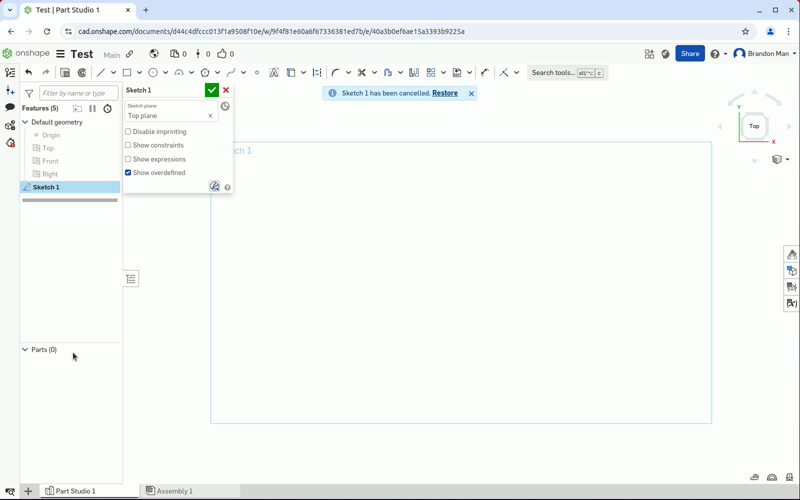
key(y)
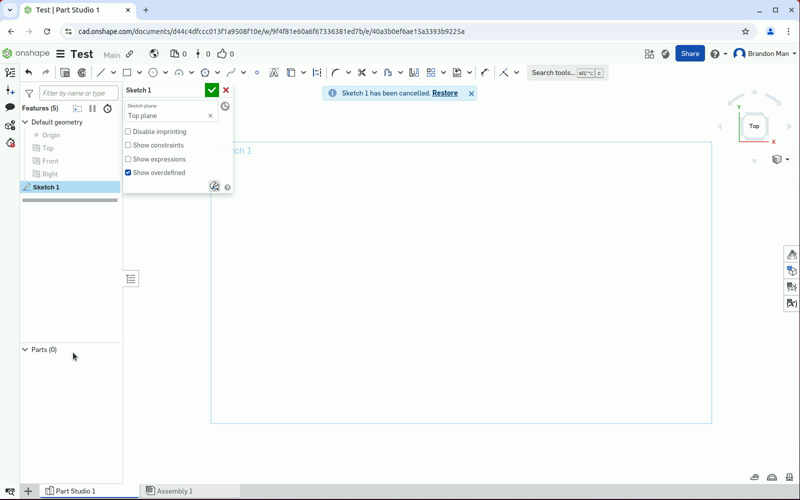
key(l)
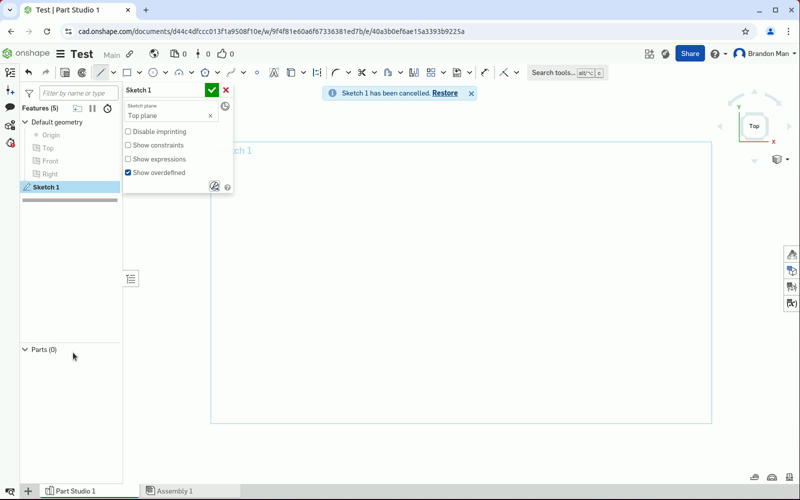
key_down(shift)
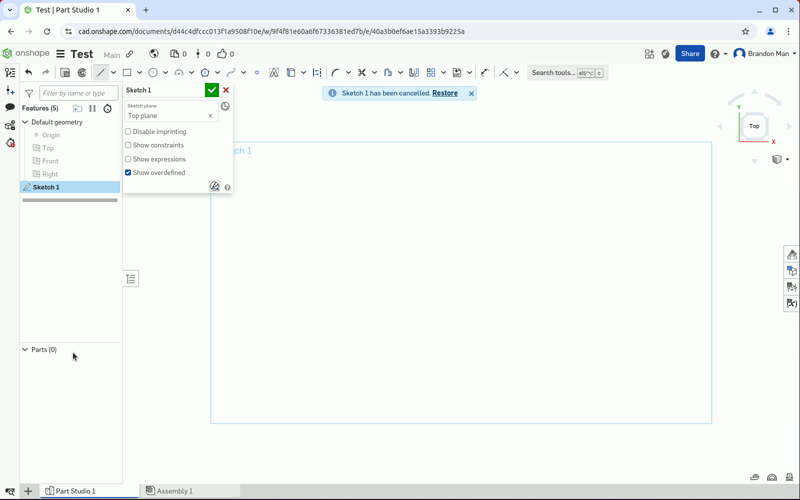
mouse_move(380, 348)
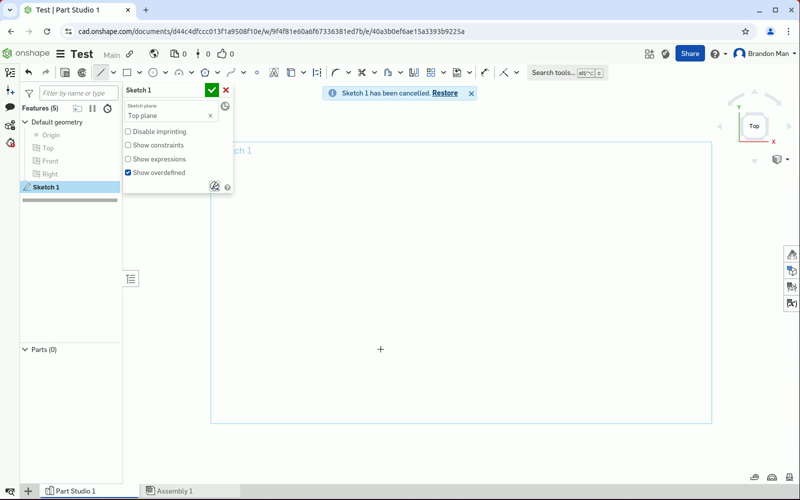
click(380, 348)
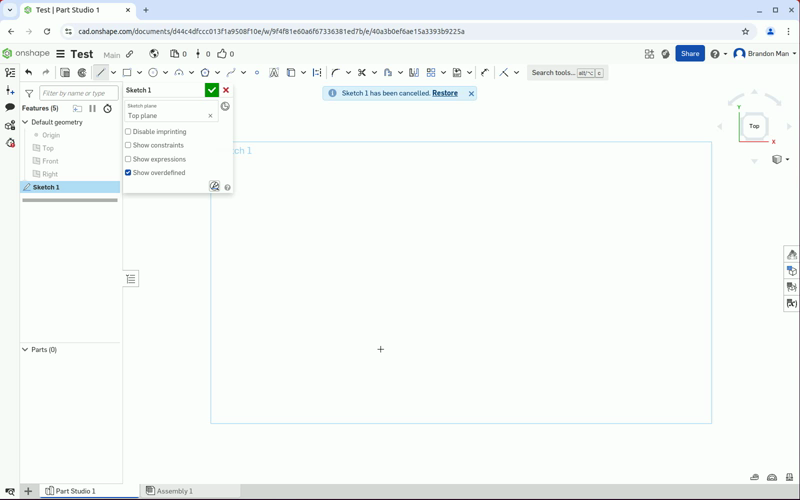
key_up(shift)
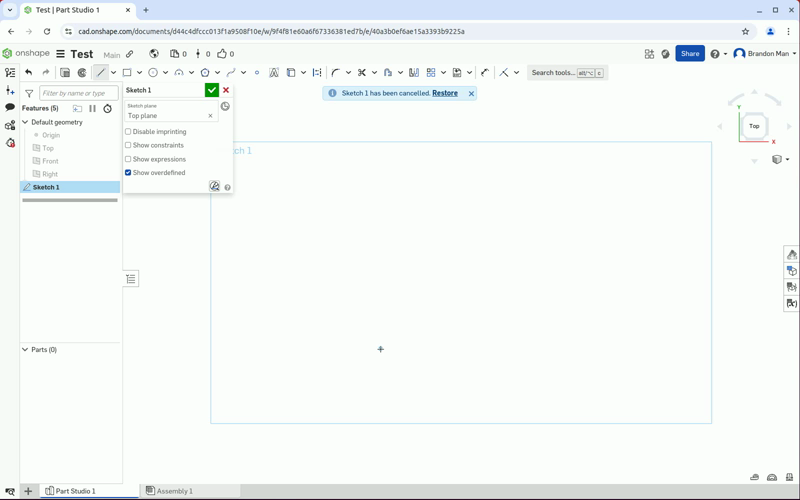
key_down(shift)
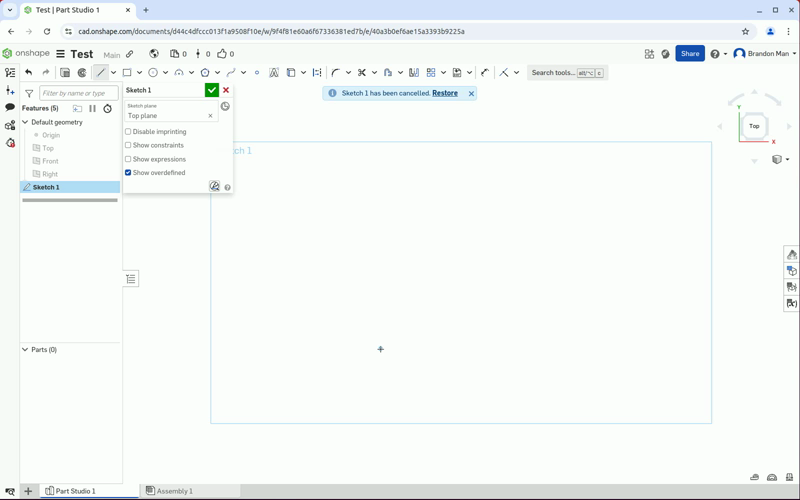
mouse_move(410, 348)
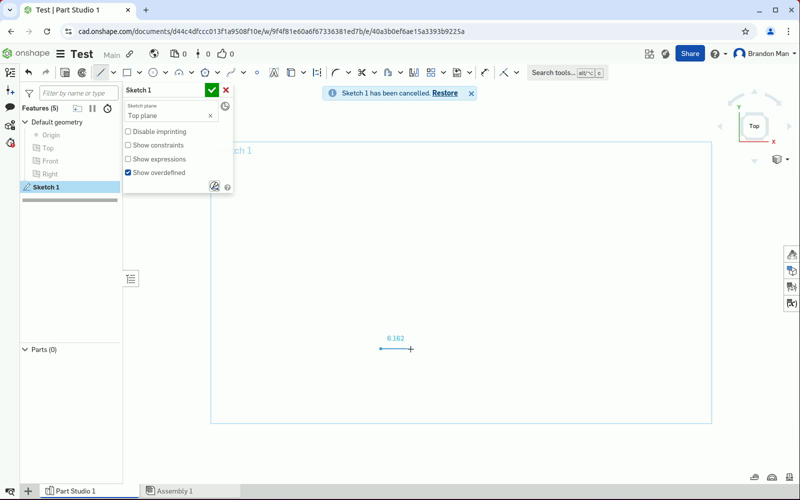
mouse_move(408, 395)
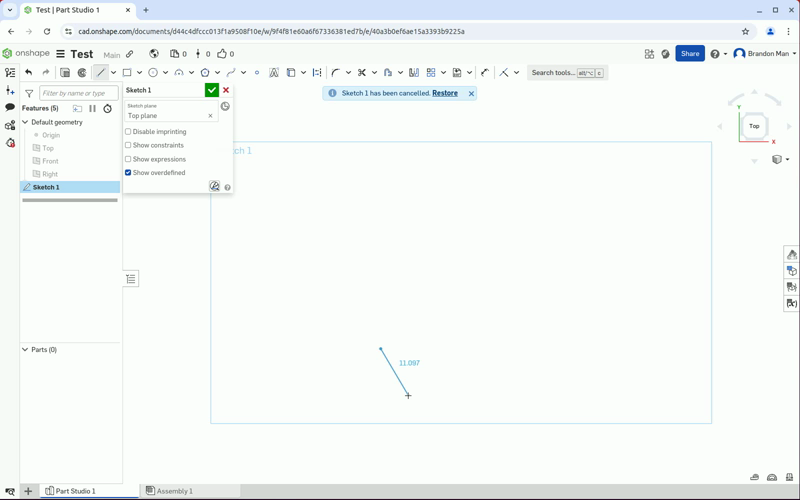
click(408, 395)
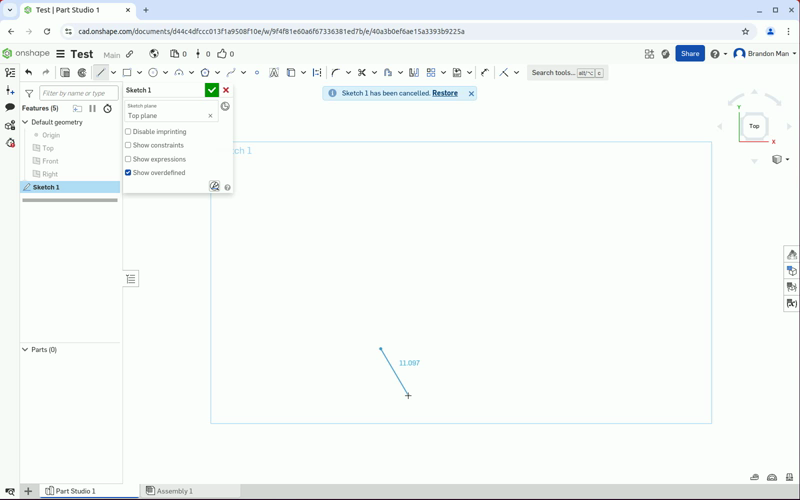
key_up(shift)
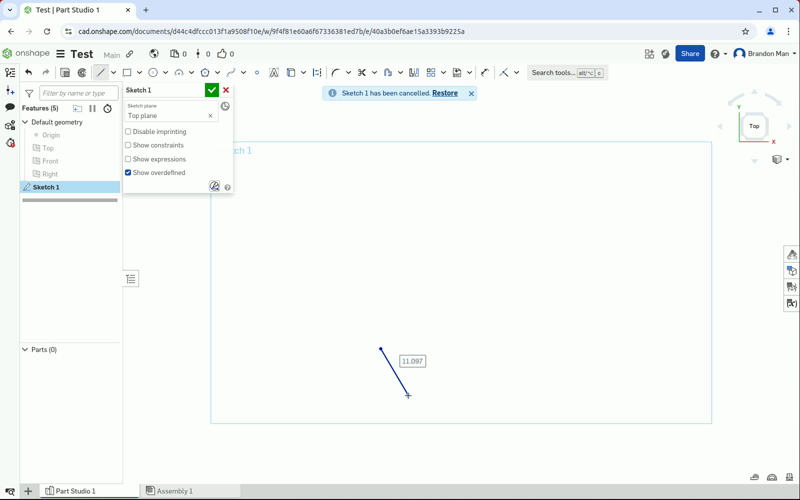
key_down(shift)
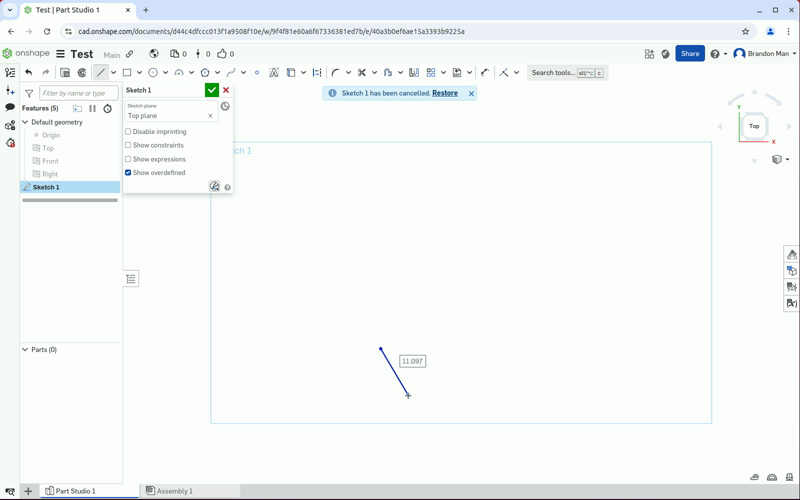
mouse_move(438, 395)
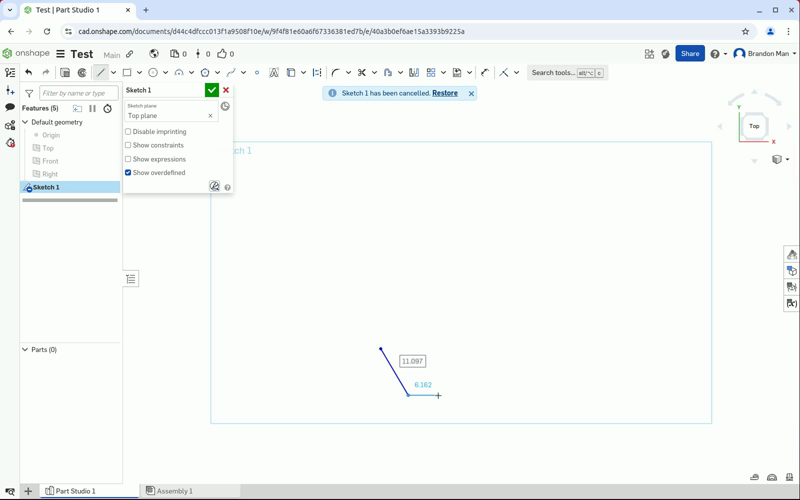
mouse_move(461, 395)
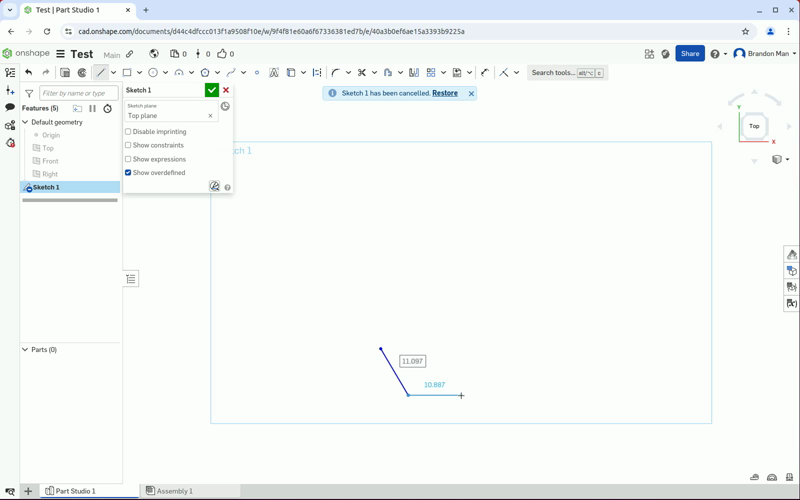
click(461, 395)
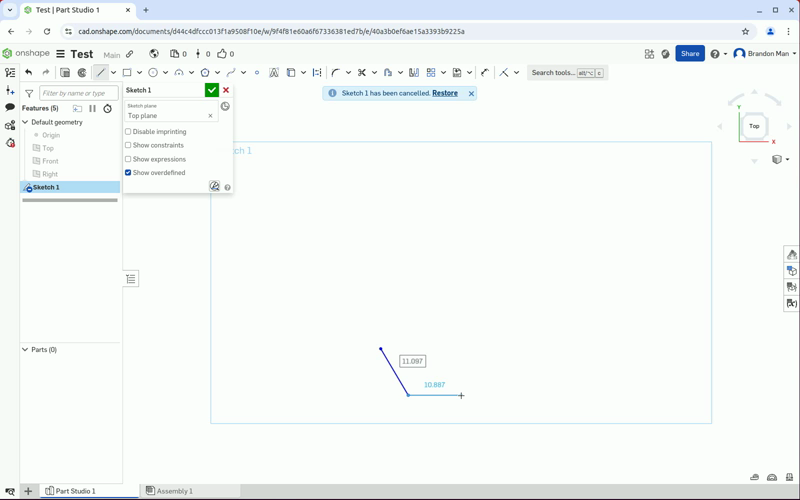
key_up(shift)
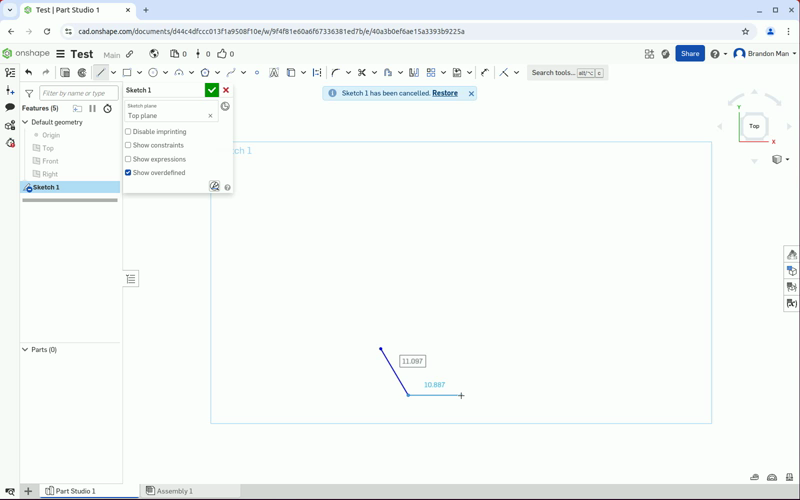
key_down(shift)
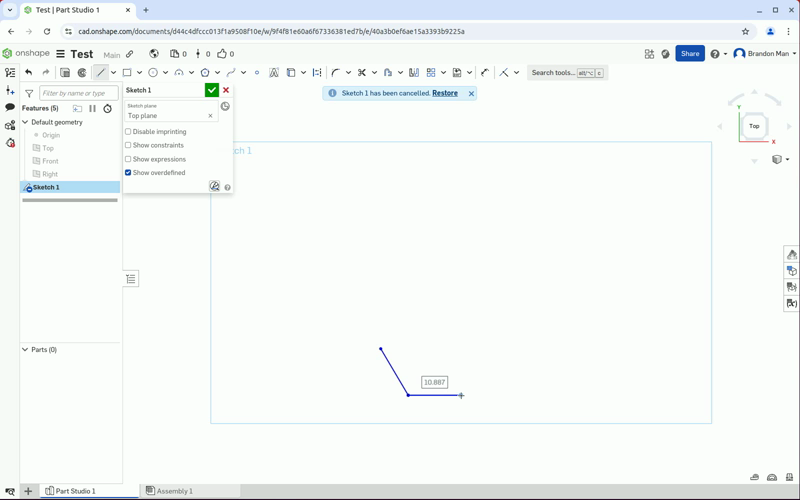
mouse_move(491, 395)
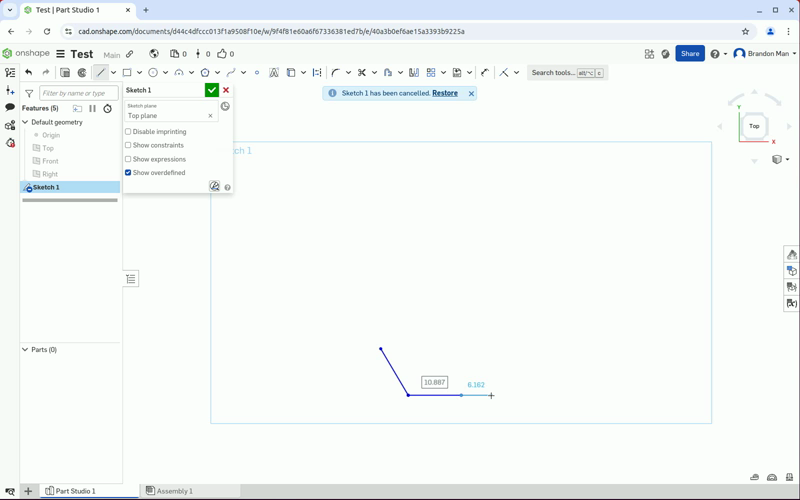
mouse_move(461, 354)
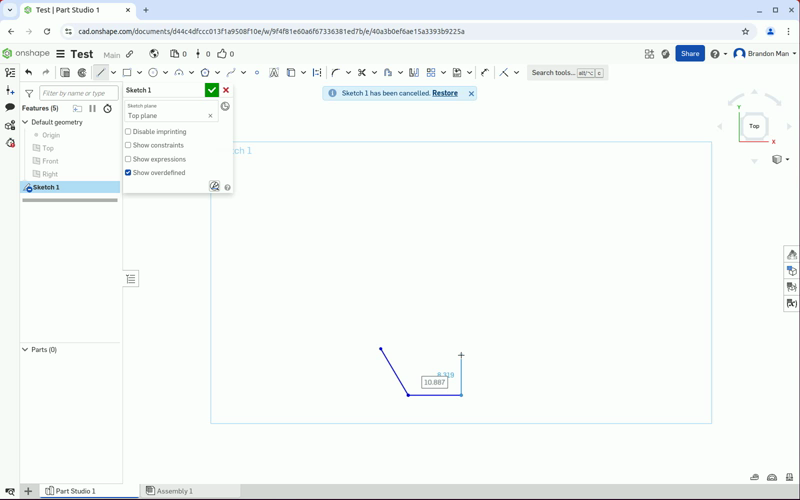
click(461, 354)
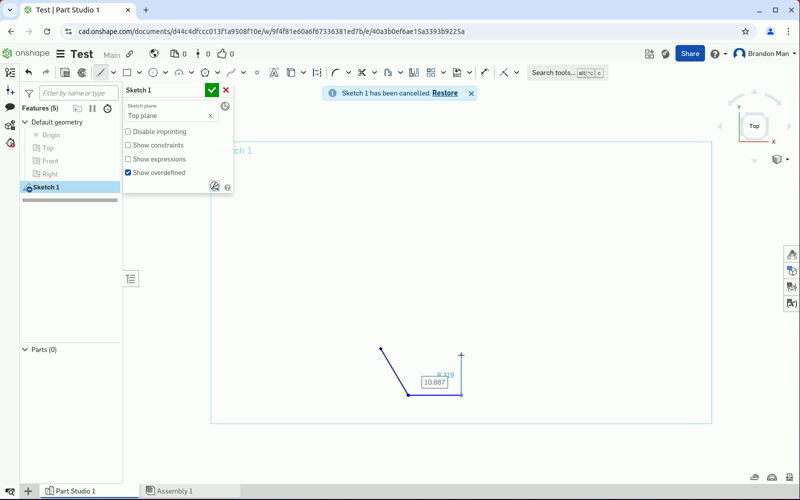
key_up(shift)
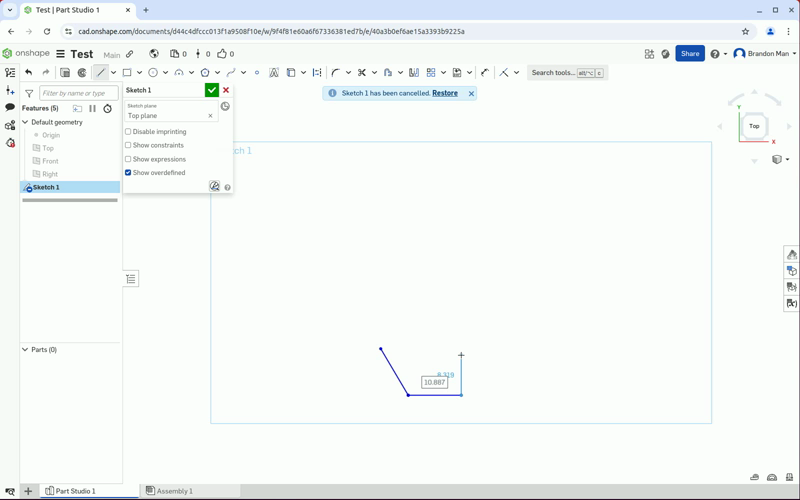
key(esc)
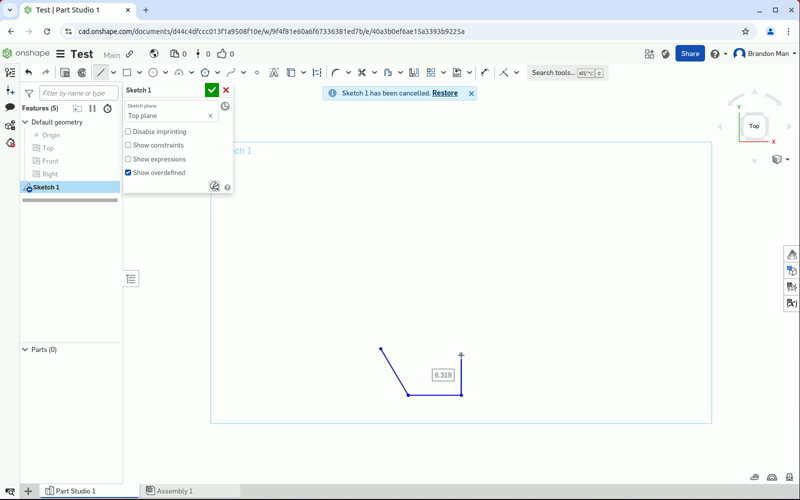
key(a)
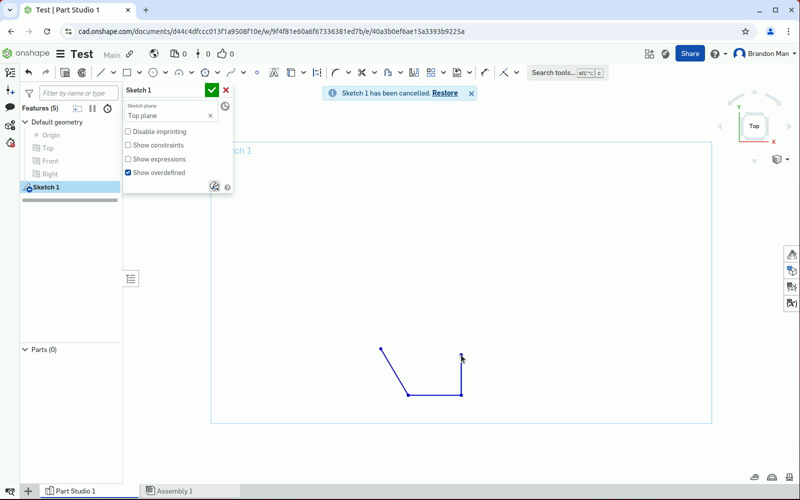
mouse_move(461, 354)
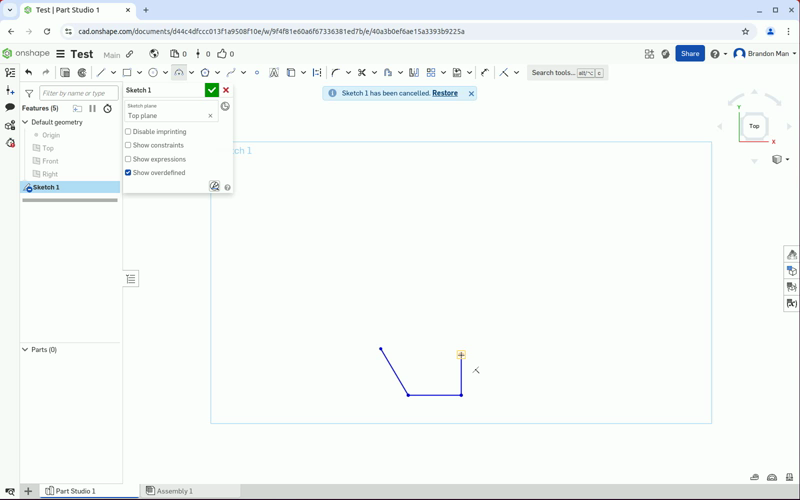
click(461, 354)
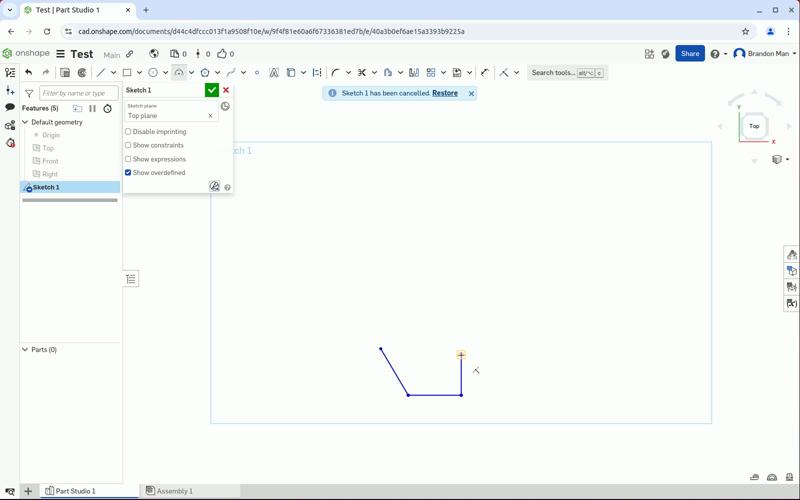
key_down(shift)
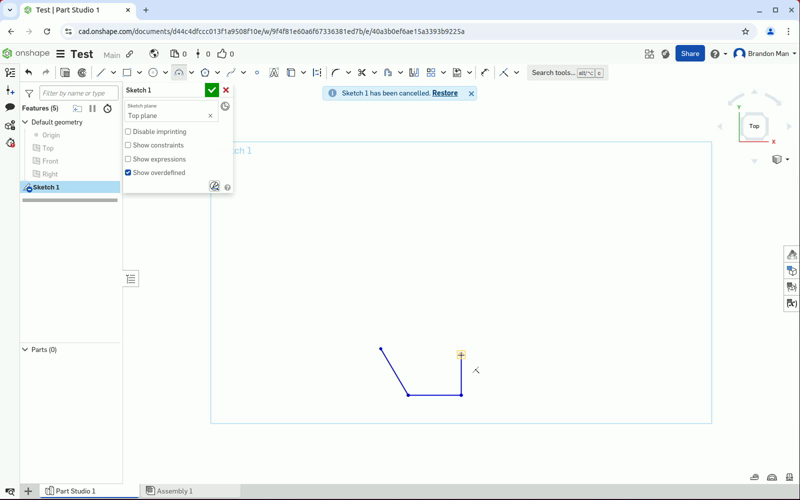
mouse_move(461, 249)
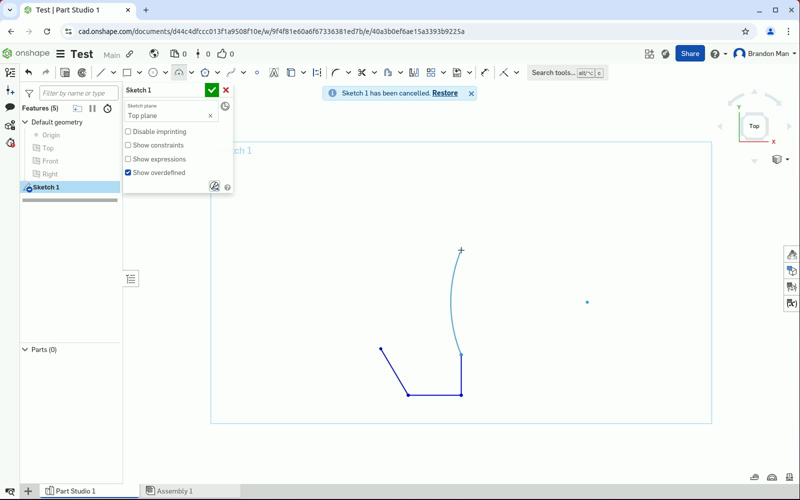
click(461, 249)
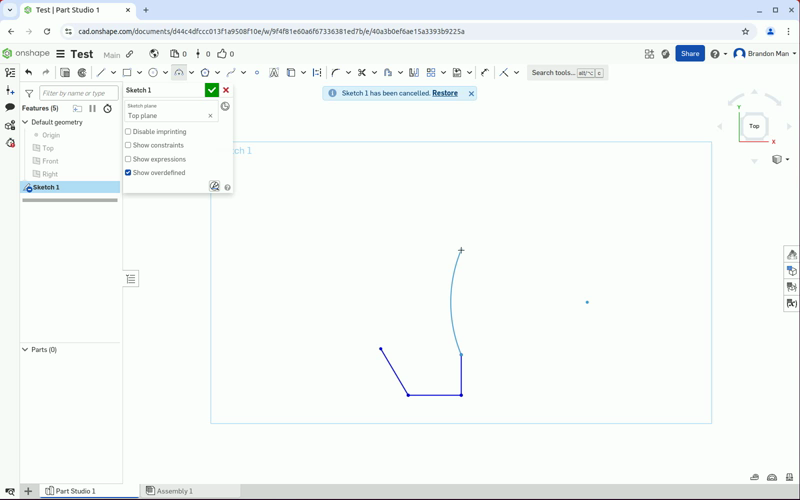
mouse_move(408, 302)
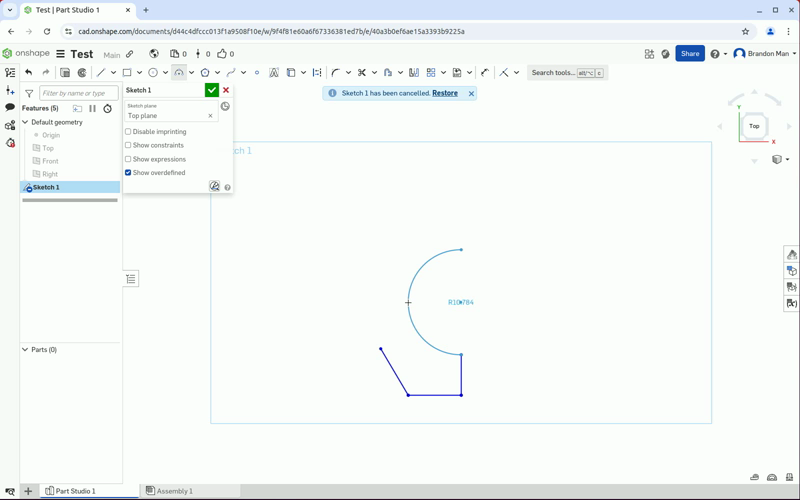
click(408, 302)
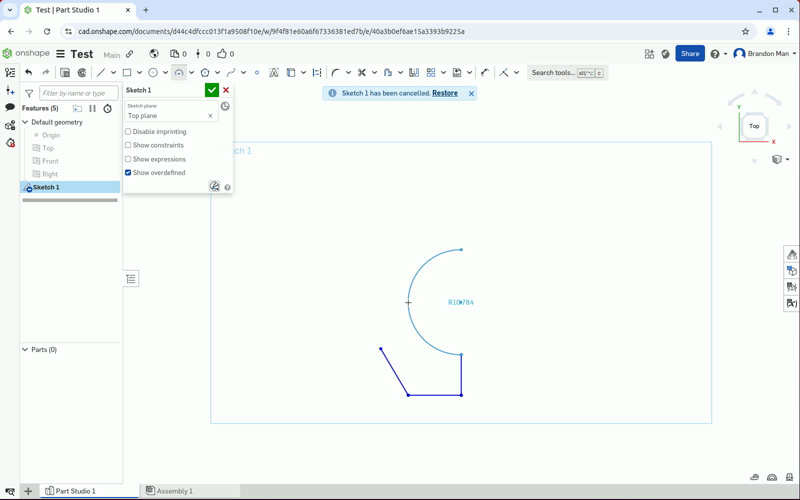
key_up(shift)
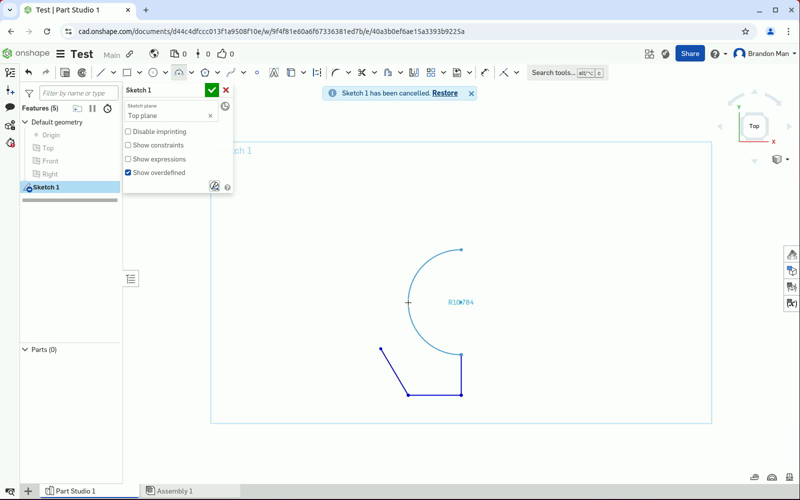
key(esc)
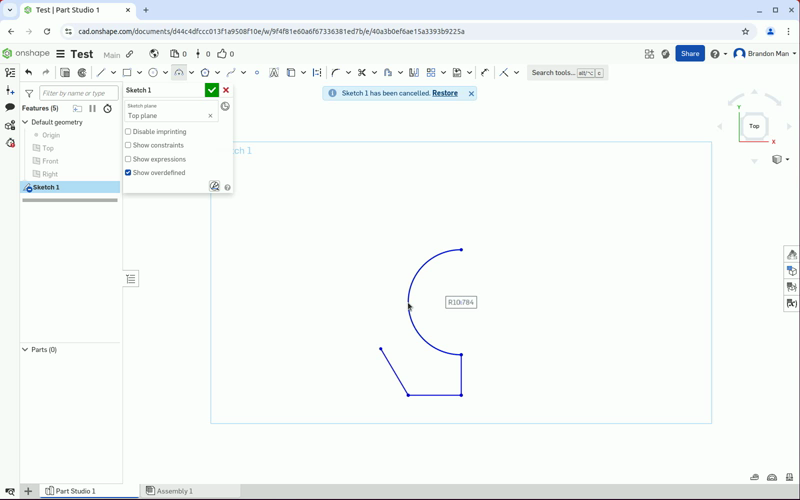
key(l)
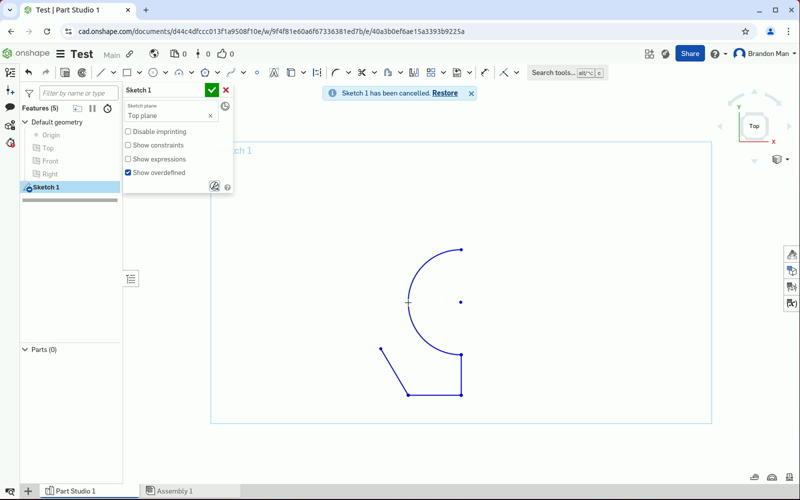
mouse_move(461, 249)
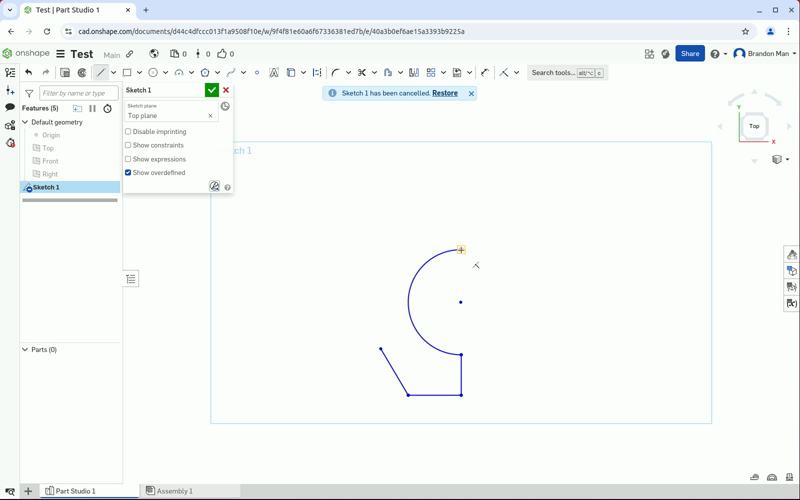
click(461, 249)
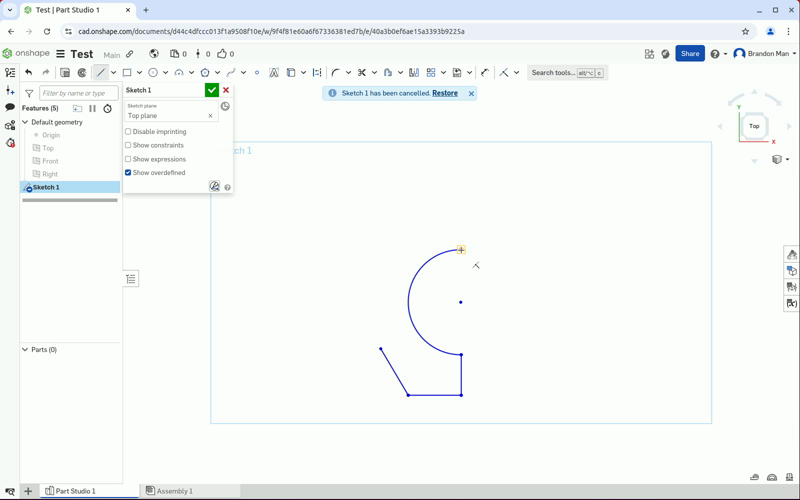
key_down(shift)
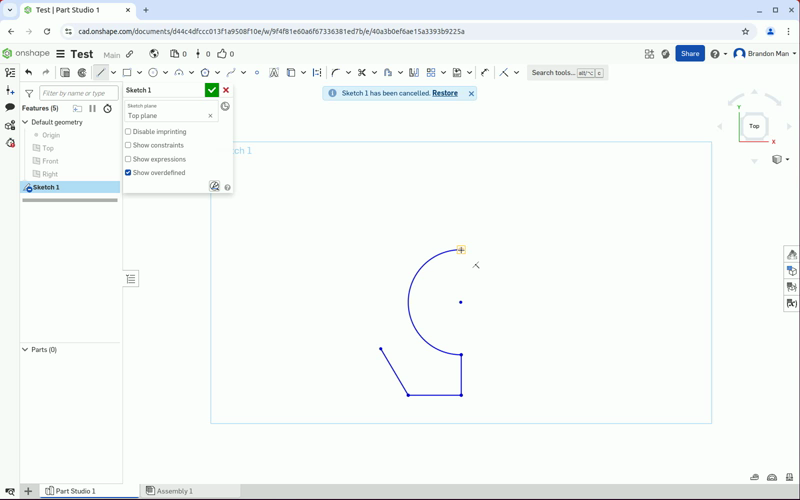
mouse_move(491, 249)
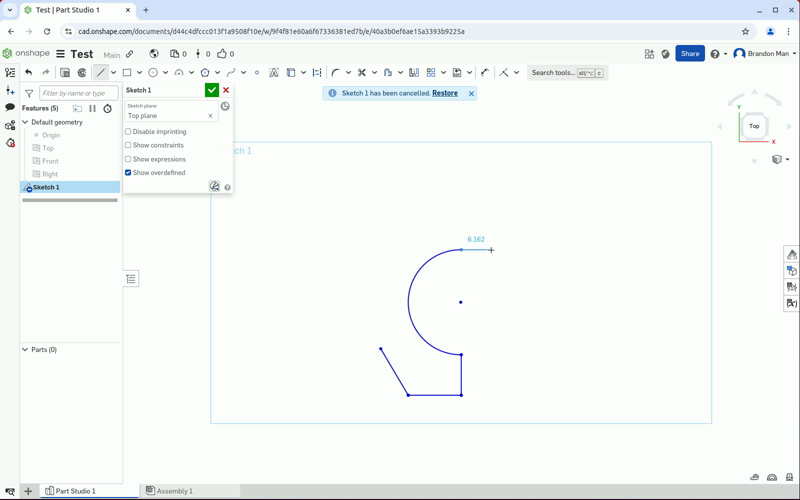
mouse_move(461, 196)
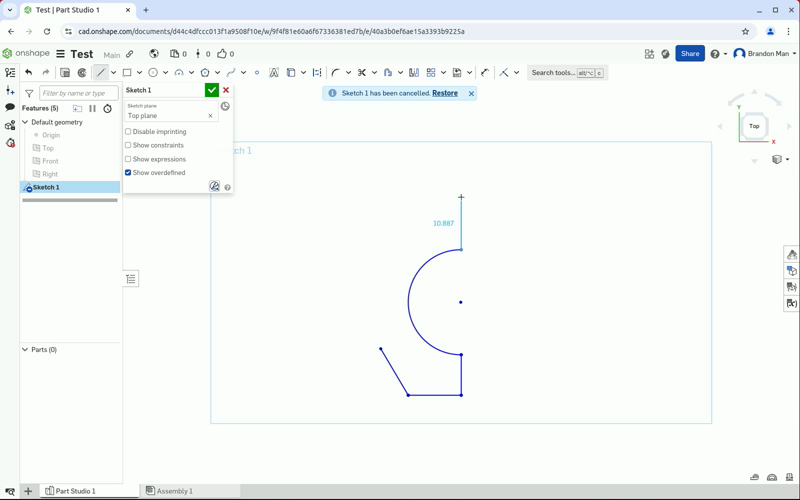
click(461, 196)
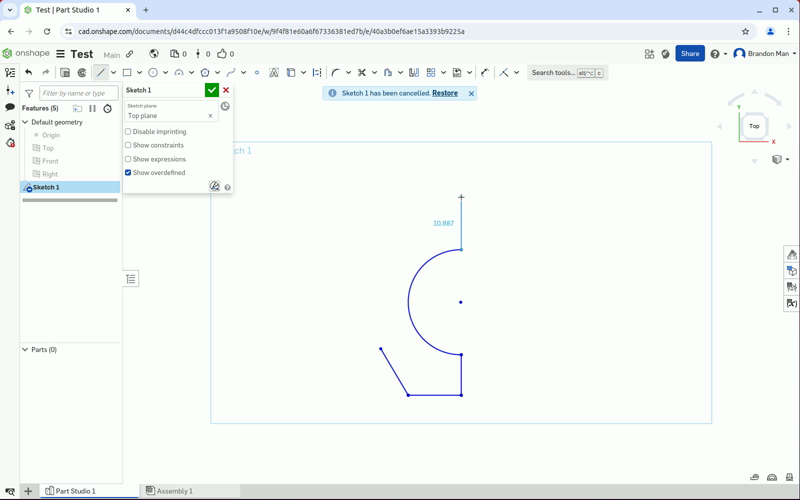
key_up(shift)
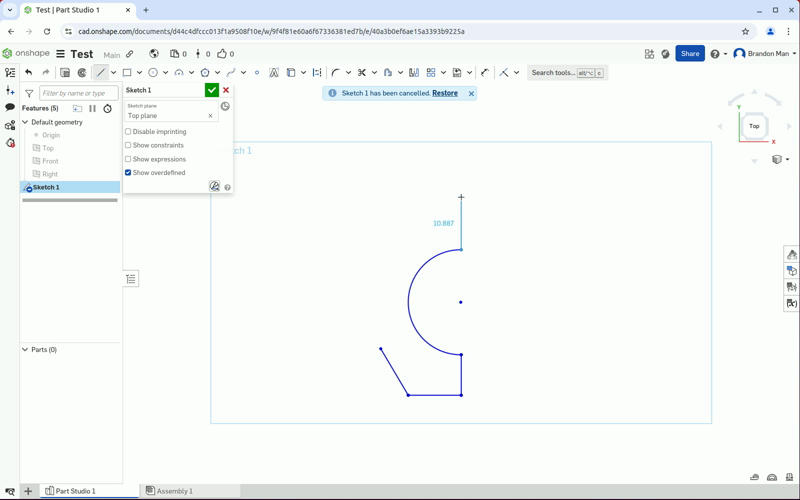
key_down(shift)
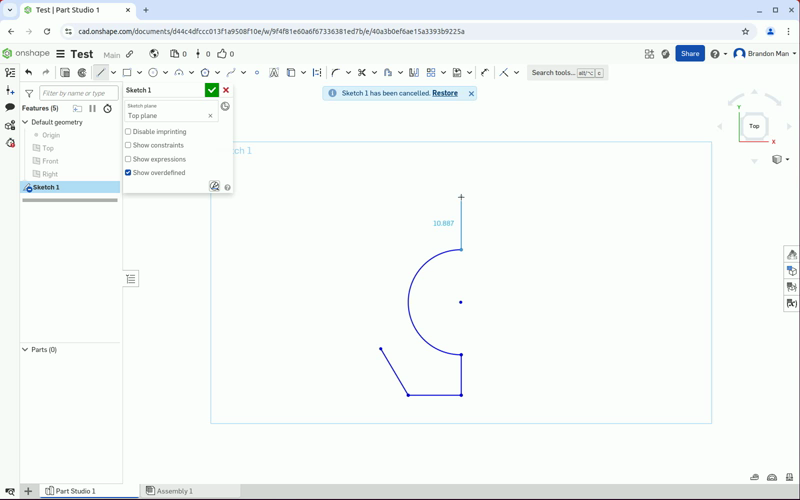
mouse_move(380, 196)
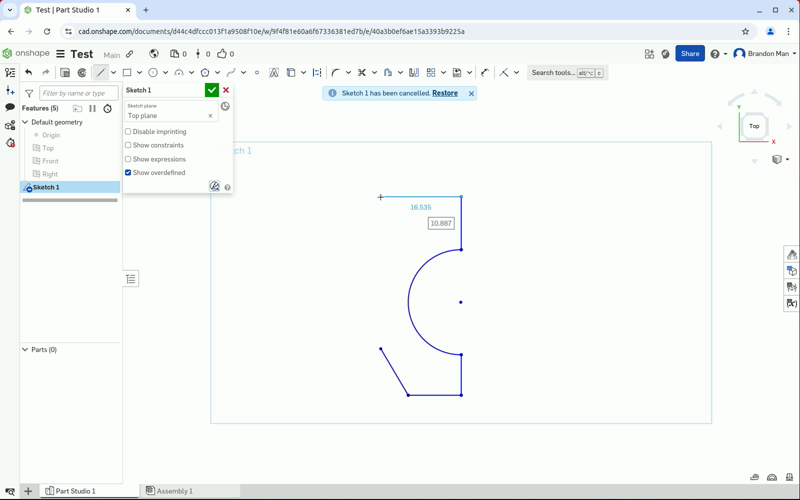
click(380, 196)
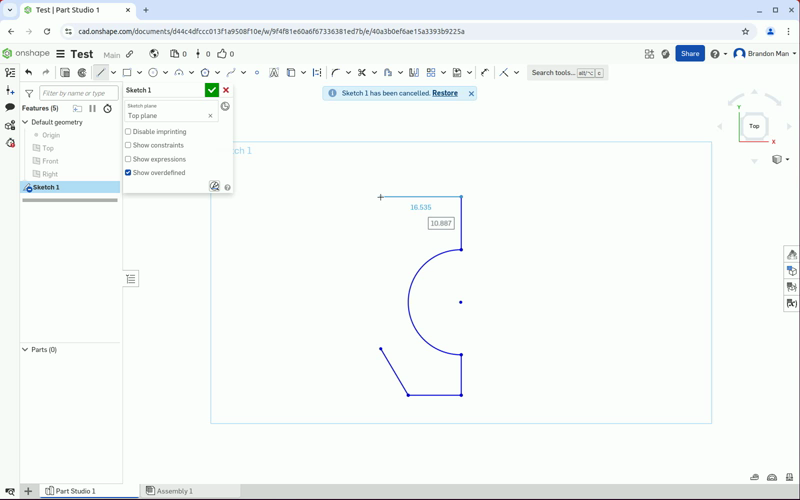
key_up(shift)
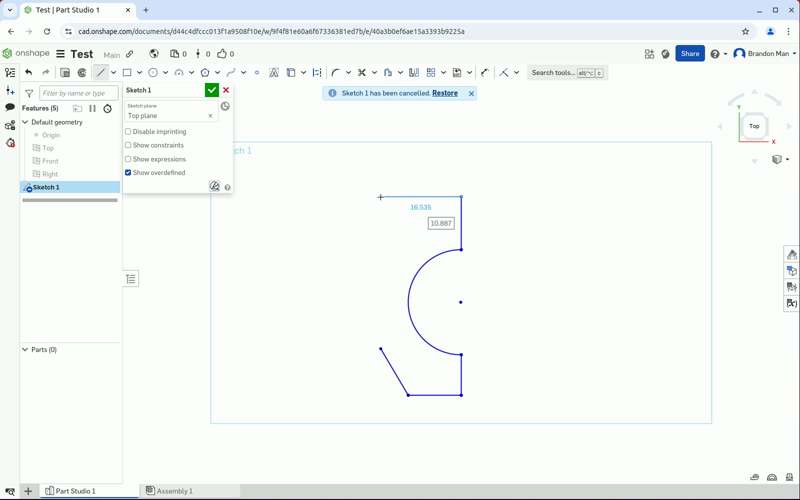
key_down(shift)
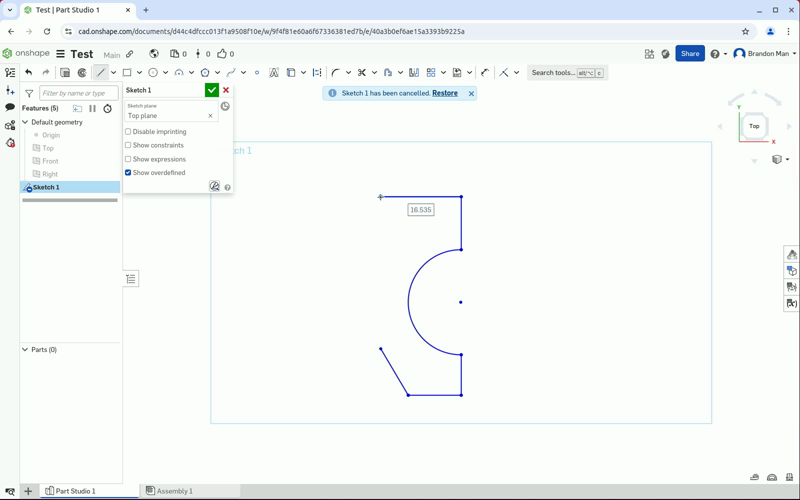
mouse_move(380, 302)
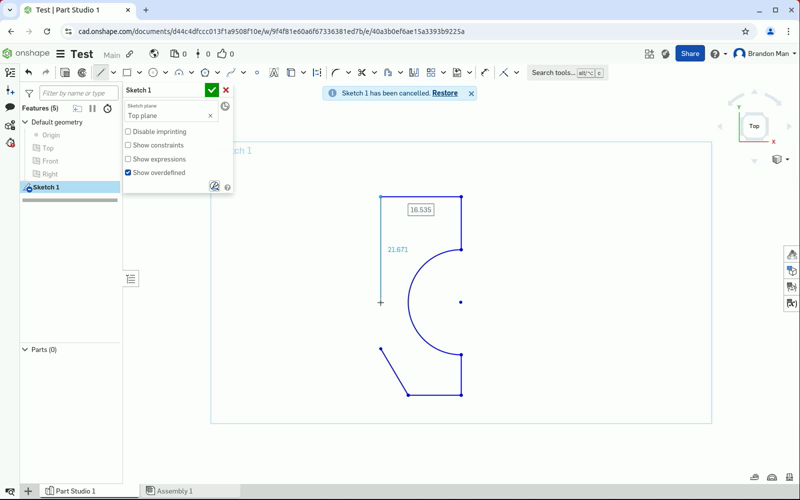
click(380, 302)
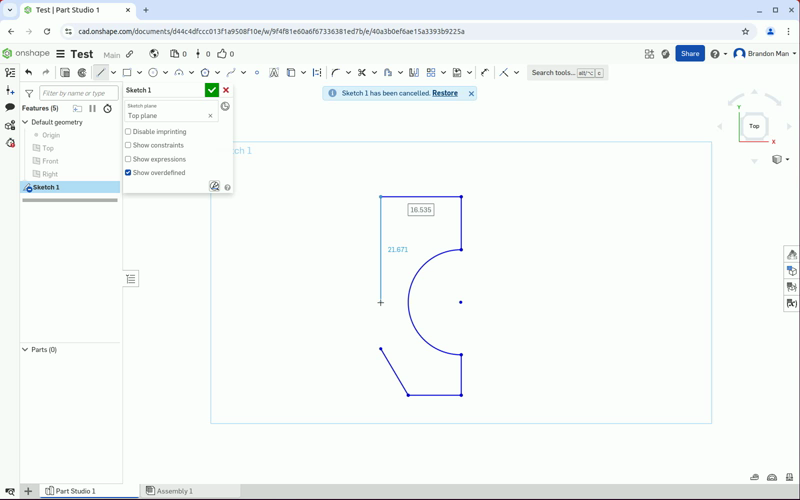
key_up(shift)
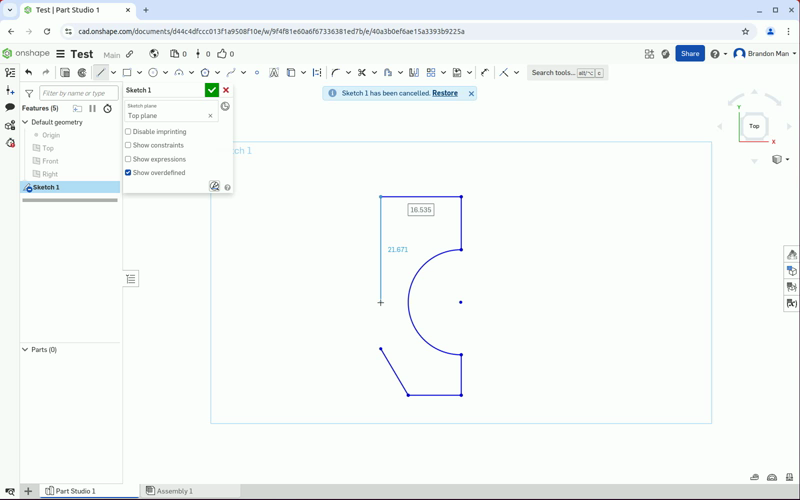
mouse_move(410, 302)
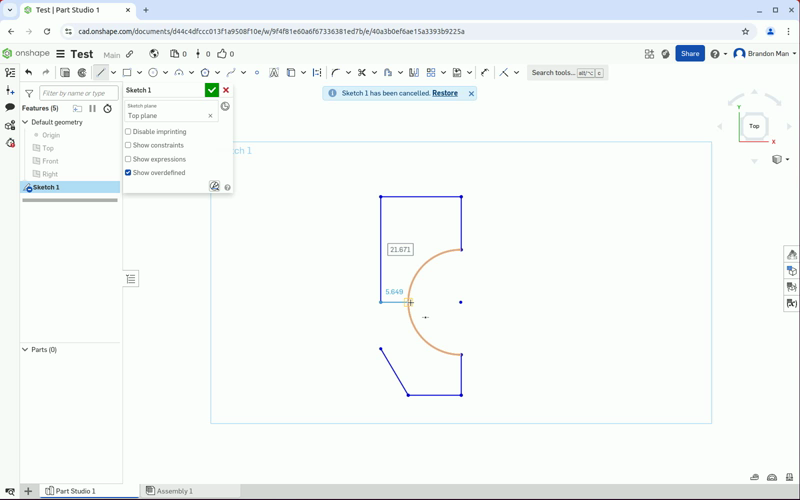
key_down(shift)
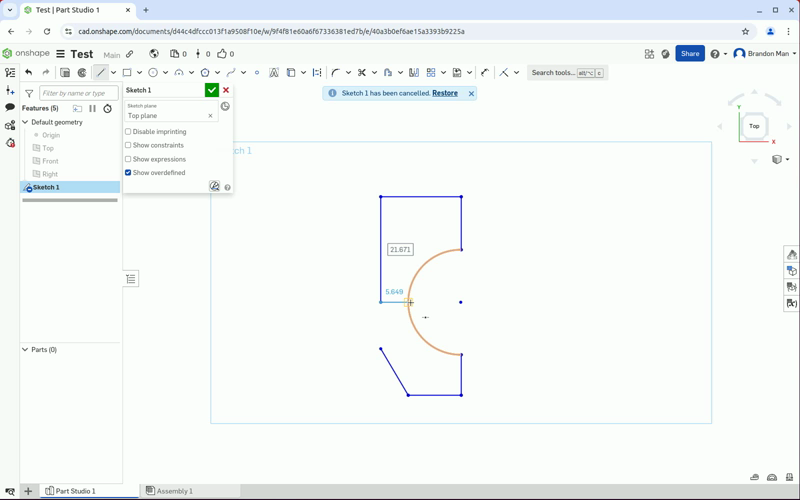
mouse_move(380, 348)
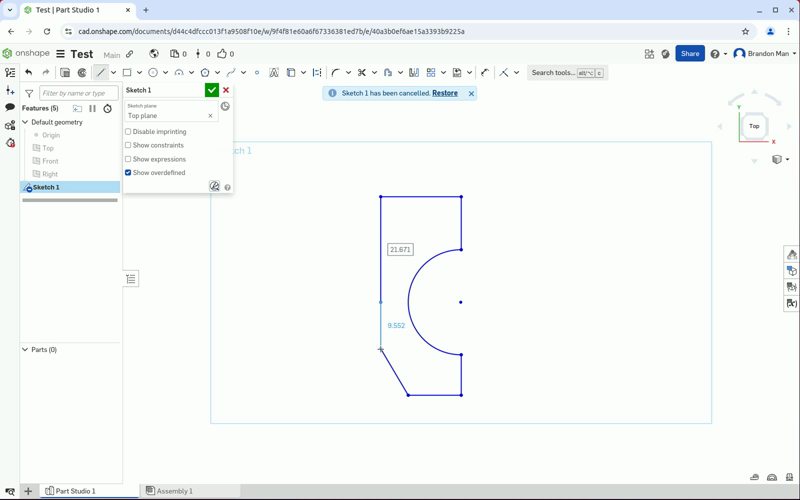
key_up(shift)
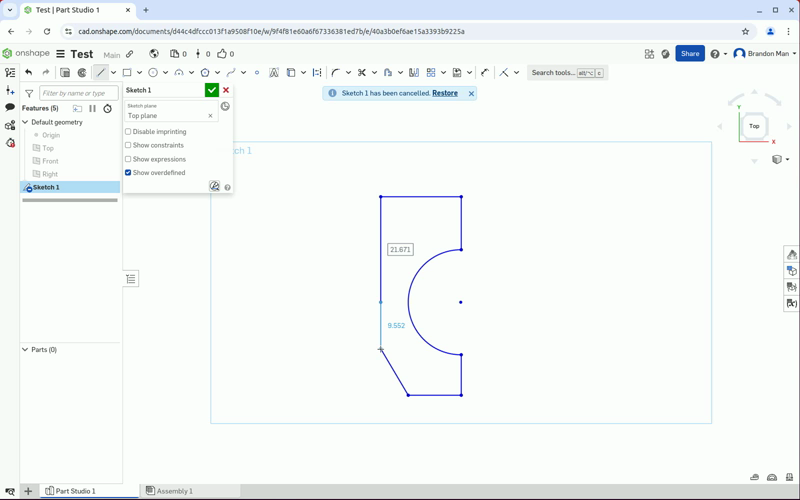
click(380, 348)
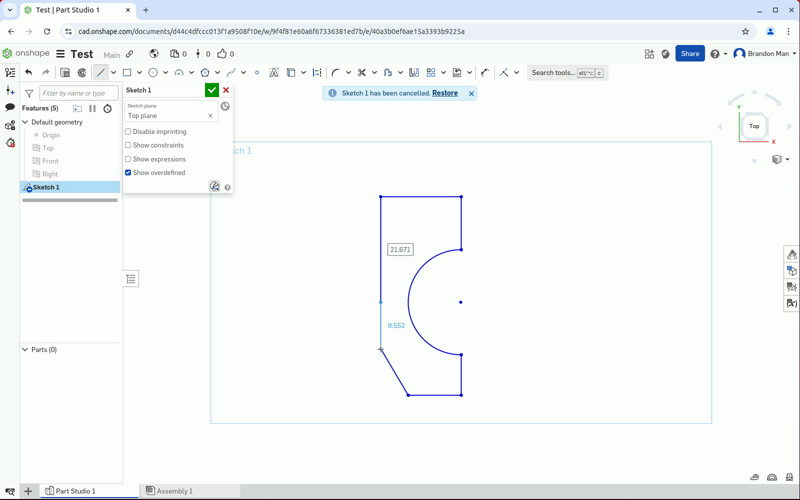
key(esc)
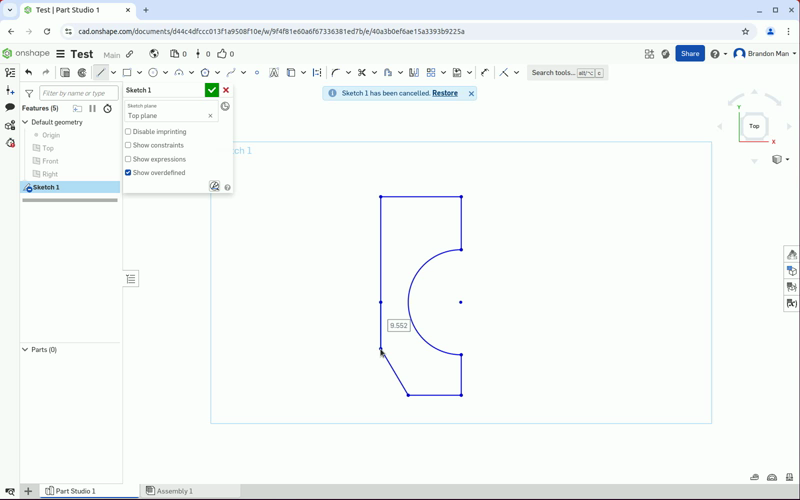
mouse_move(392, 292)
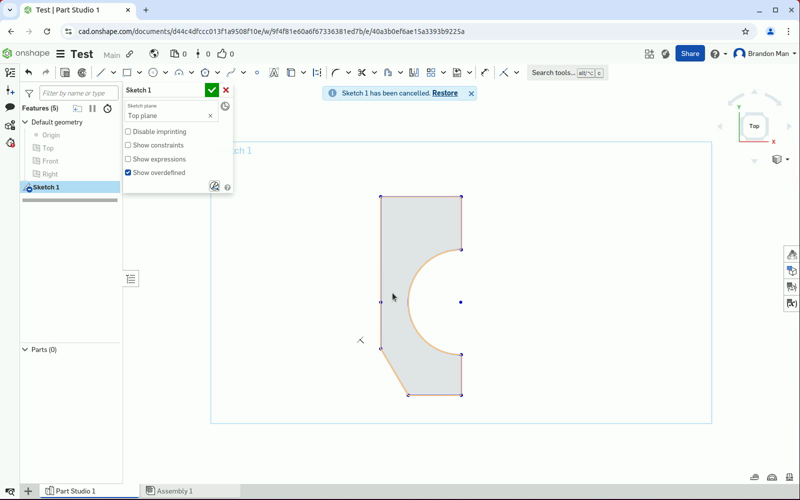
scroll(6)
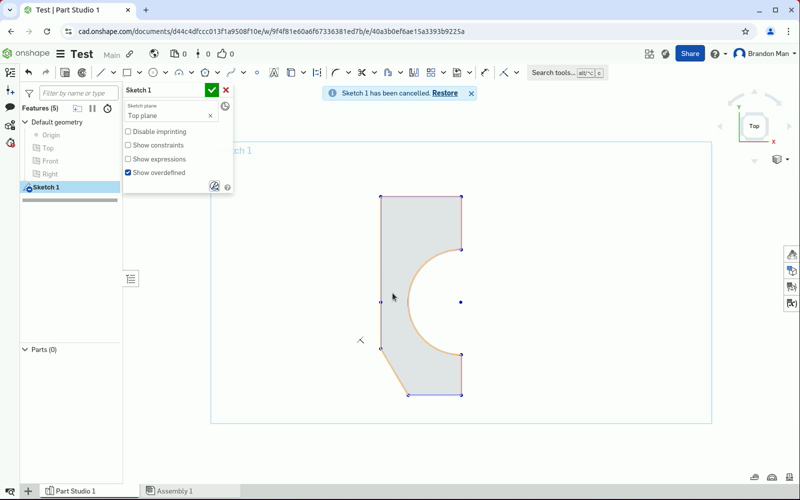
scroll(6)
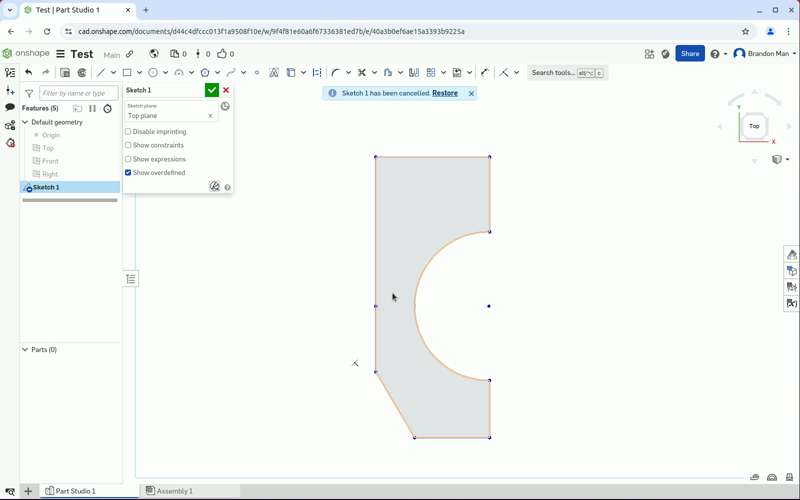
scroll(6)
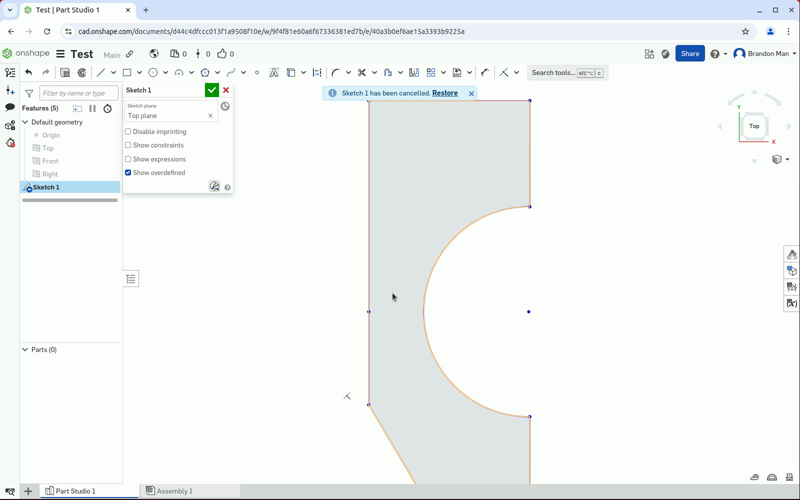
scroll(6)
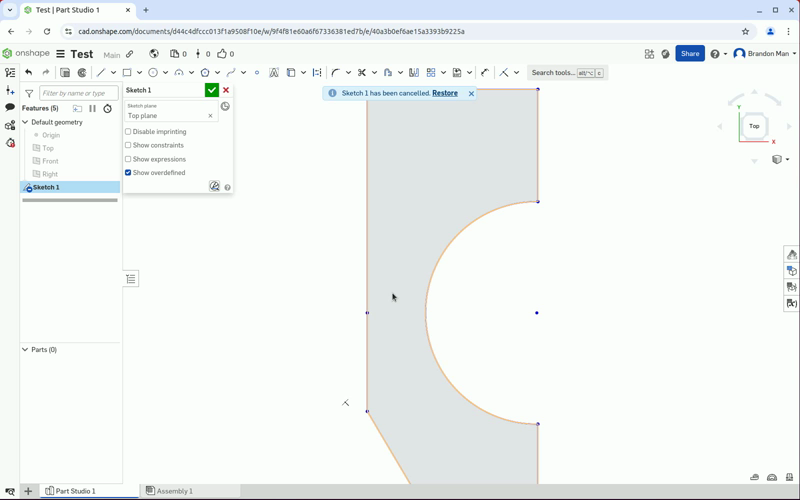
scroll(6)
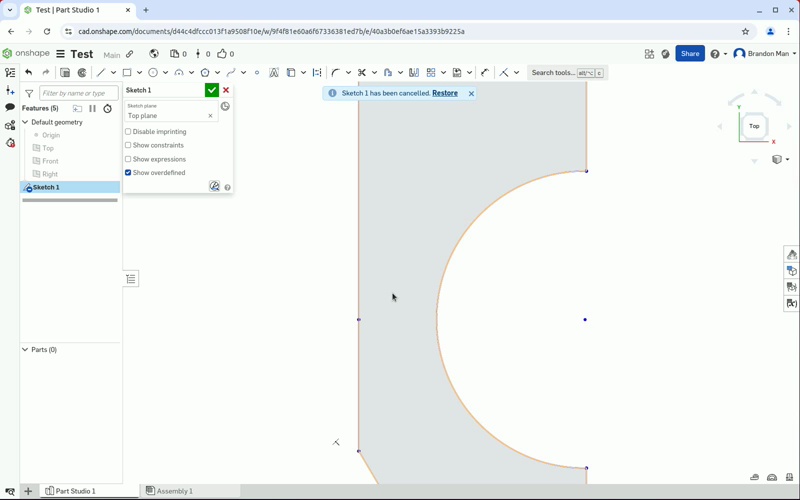
scroll(6)
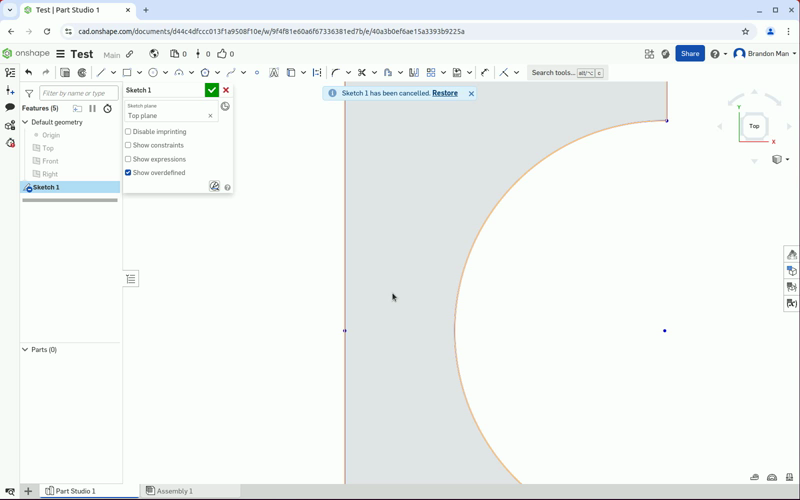
scroll(6)
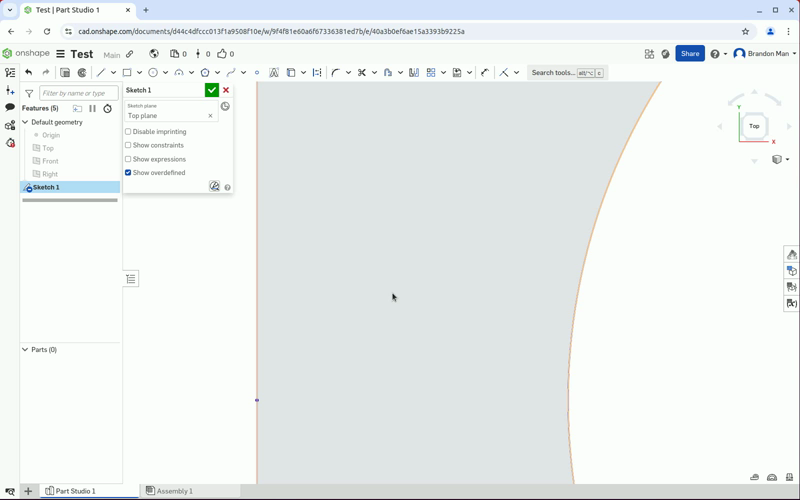
click(392, 292)
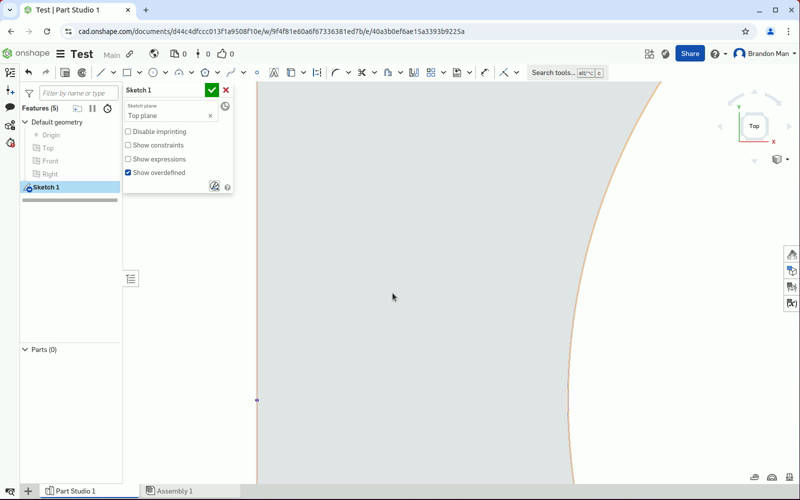
scroll(-6)
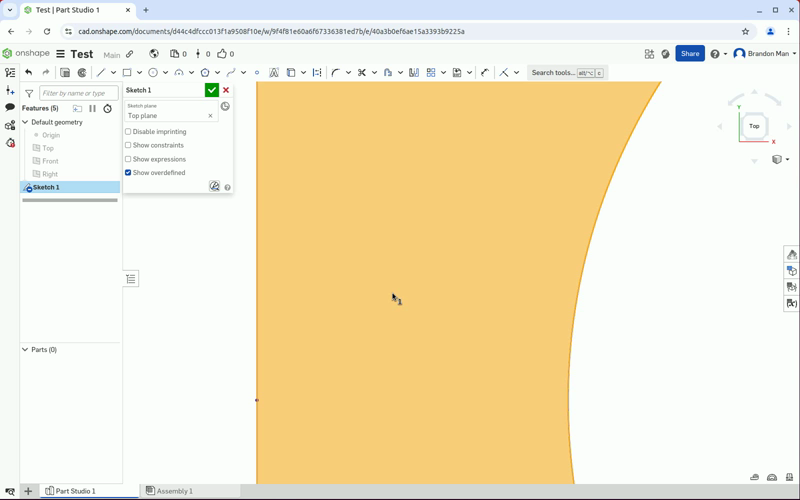
scroll(-6)
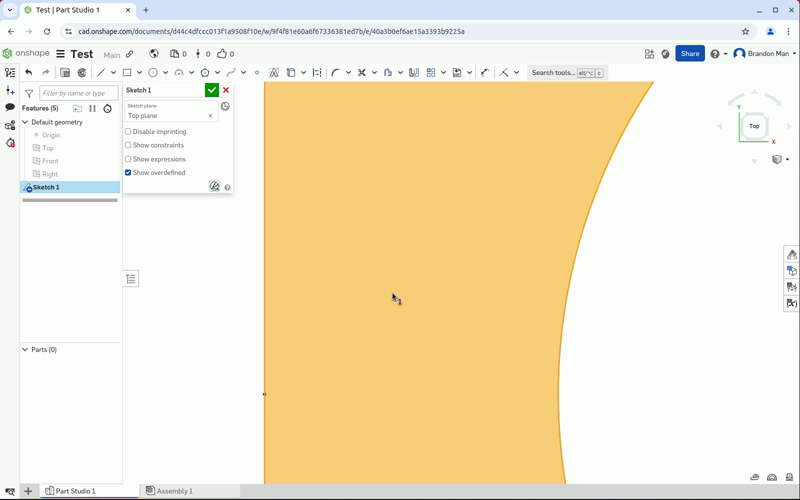
scroll(-6)
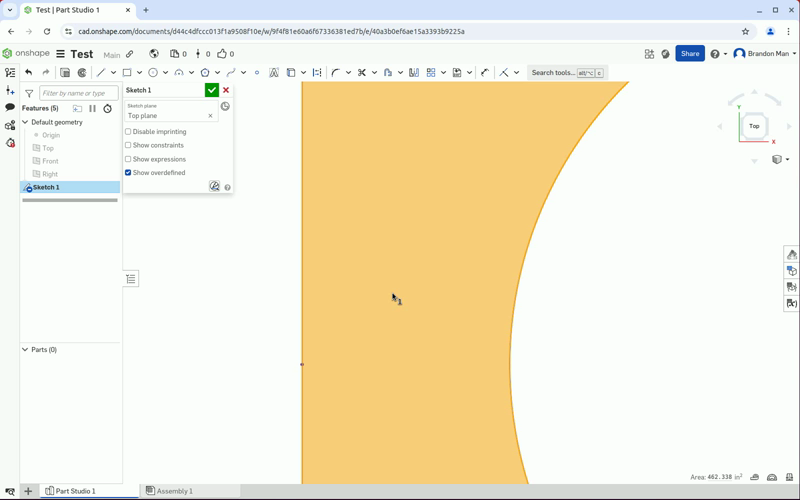
scroll(-6)
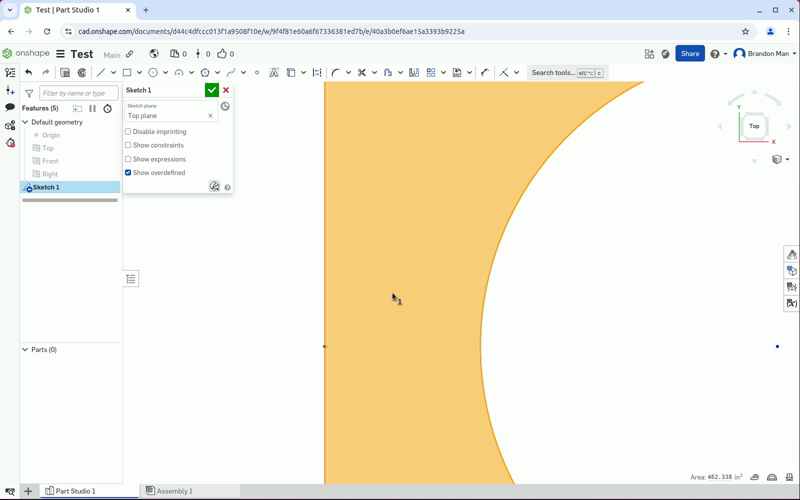
scroll(-6)
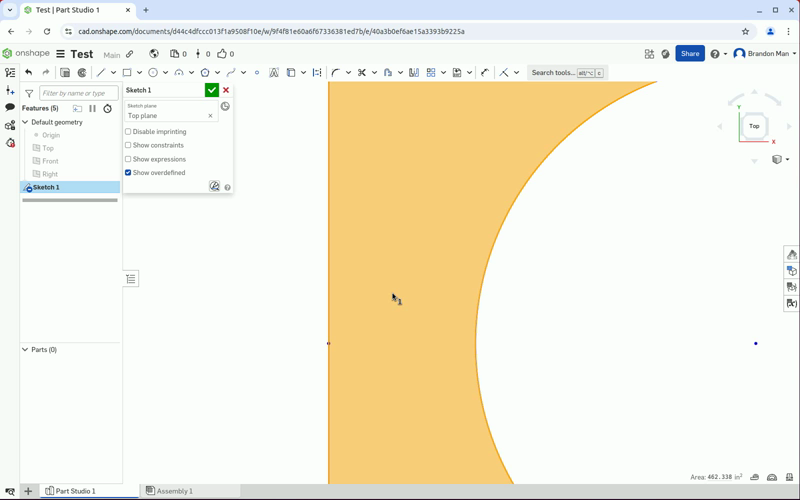
scroll(-6)
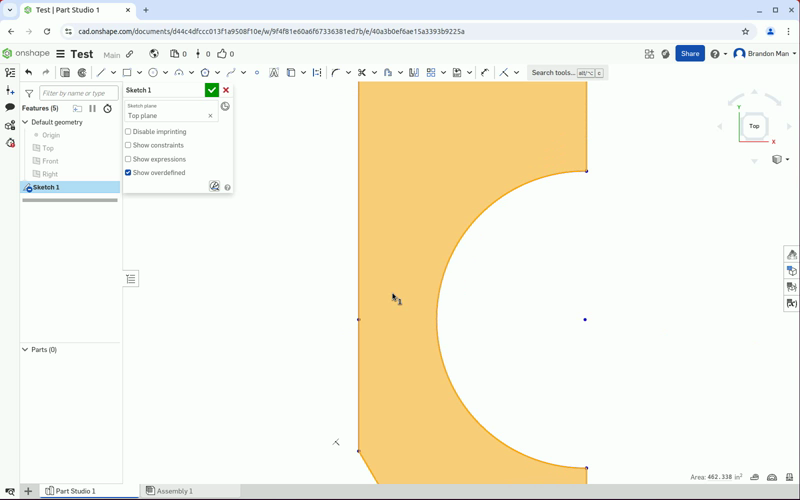
scroll(-6)
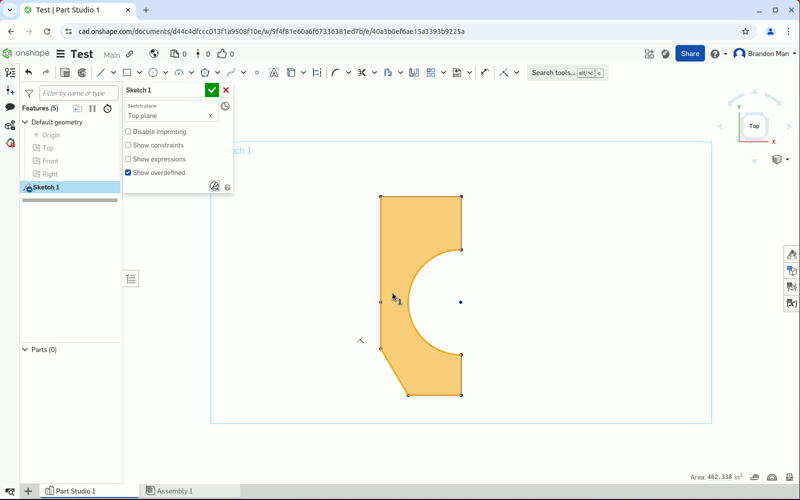
mouse_move(73, 352)
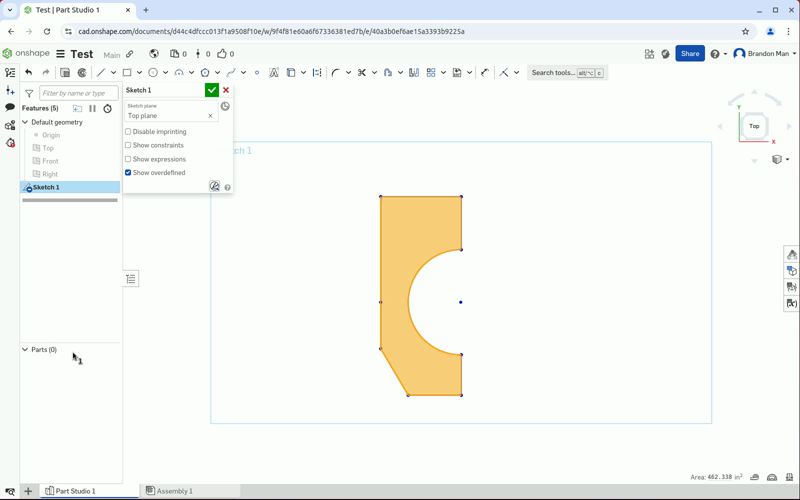
key(shift+y)
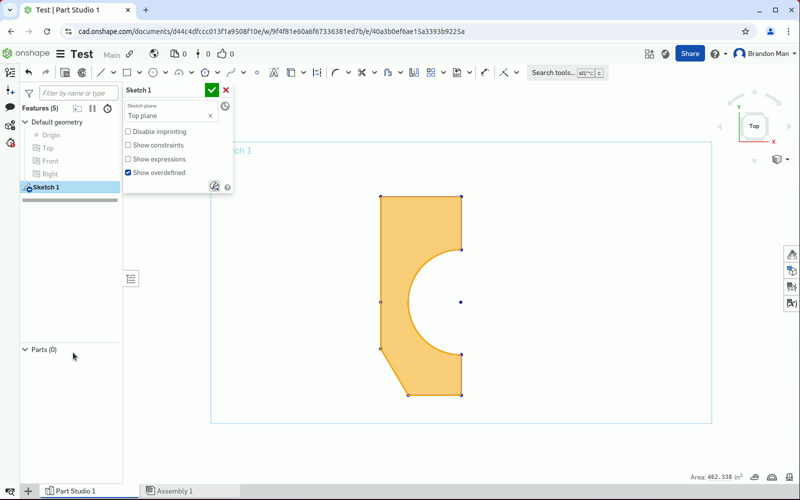
key(shift+e)
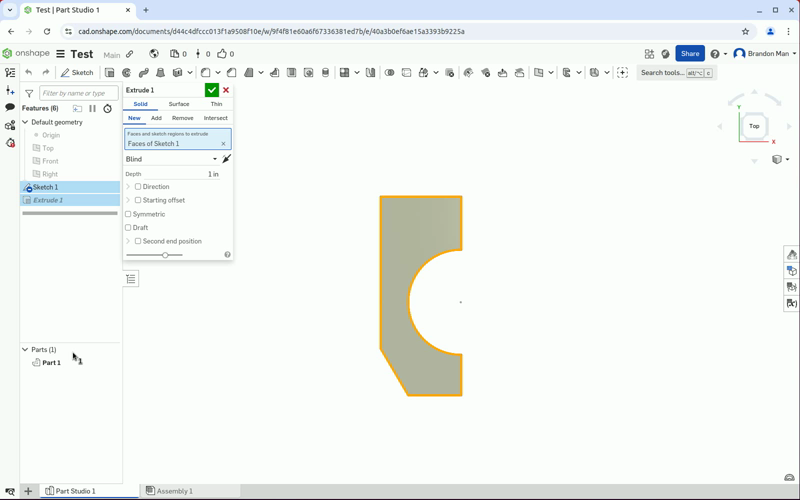
mouse_move(143, 106)
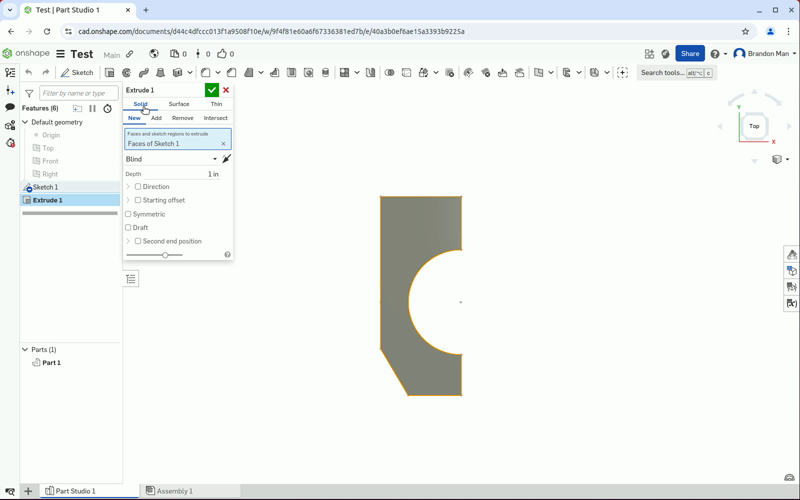
click(143, 106)
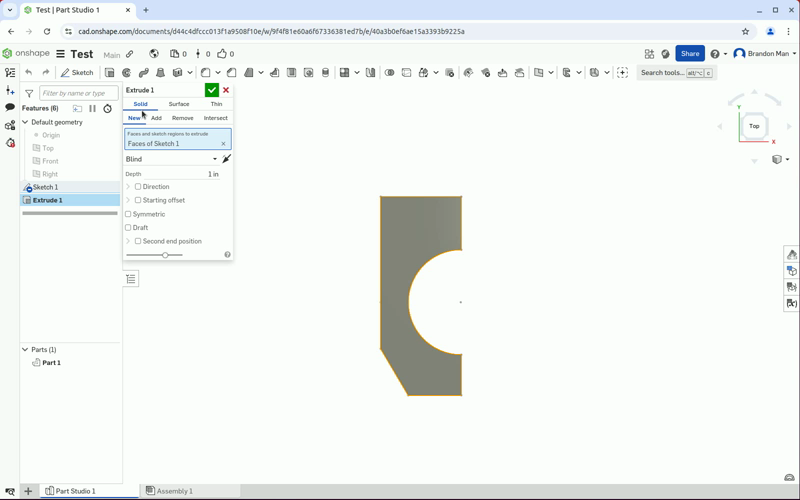
mouse_move(137, 120)
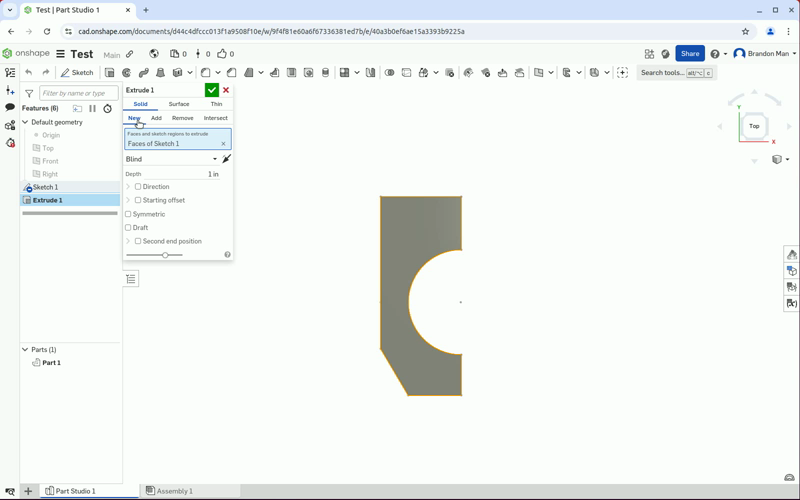
click(137, 120)
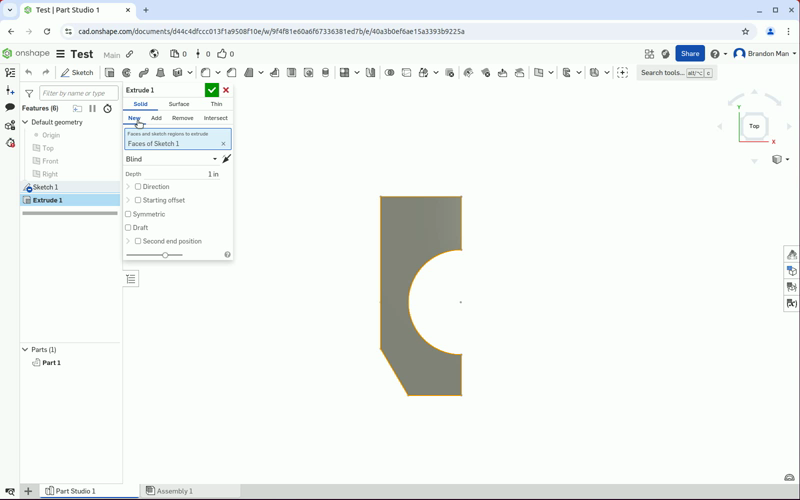
key(tab, 4)
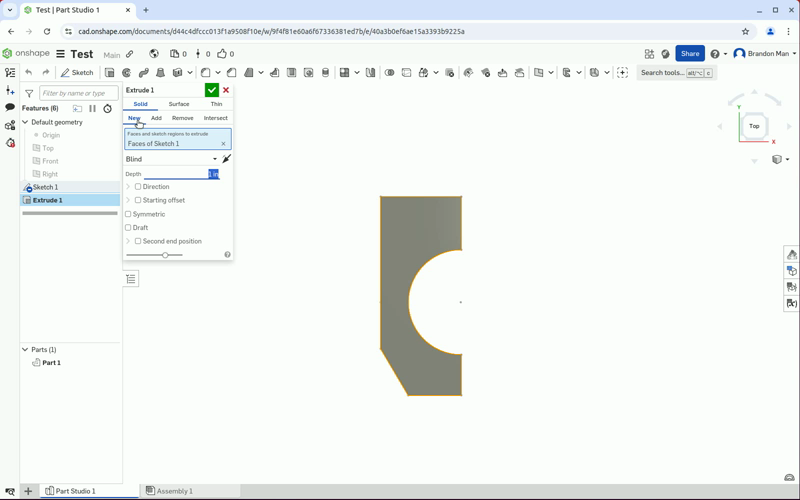
text(2.648)
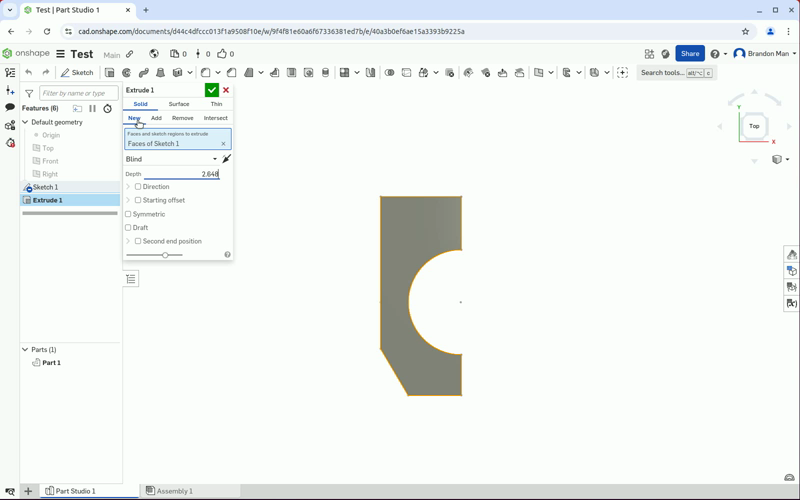
key(enter)
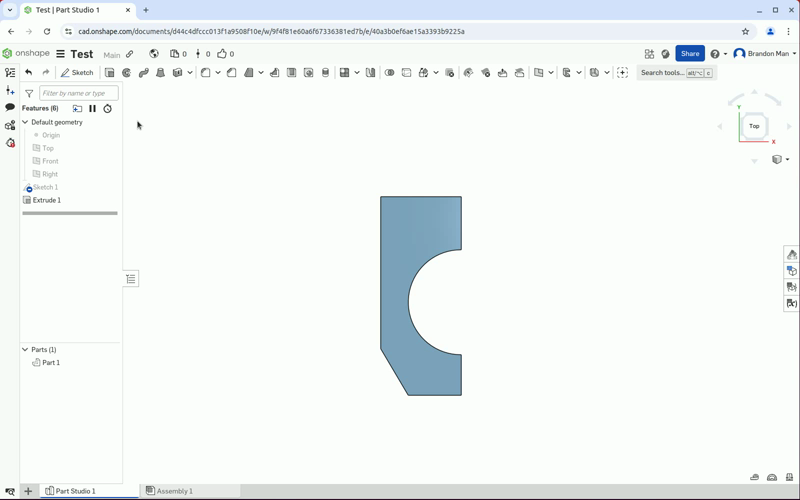
key(shift+h)
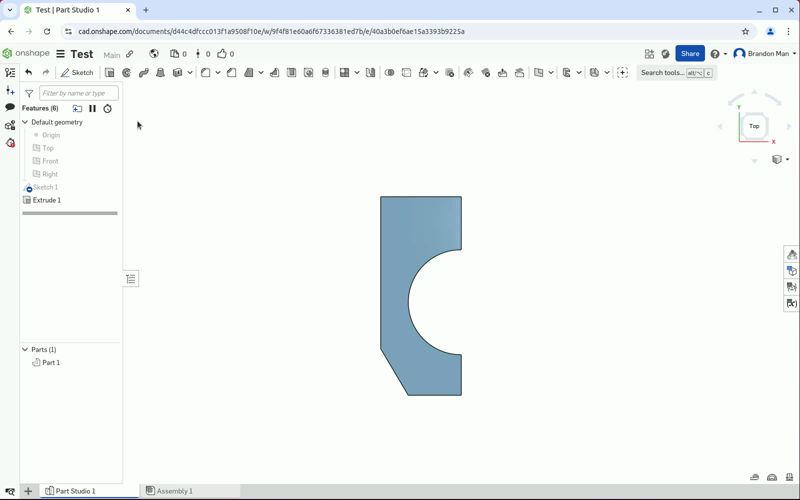
key(shift+h)
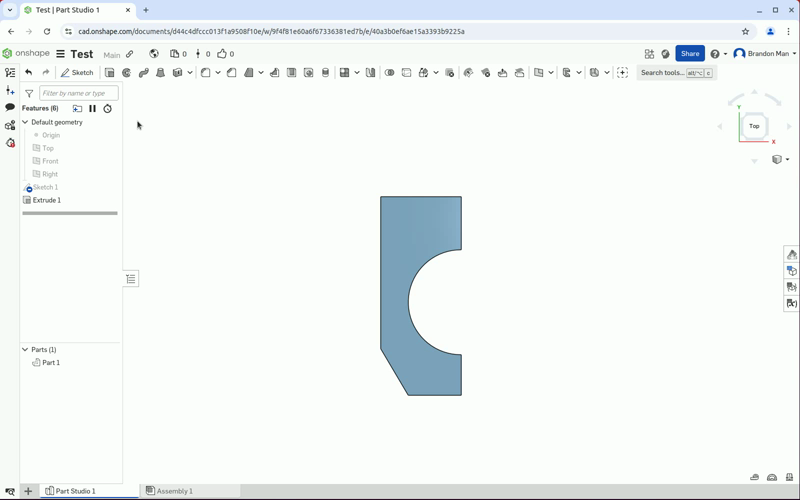
mouse_move(73, 189)
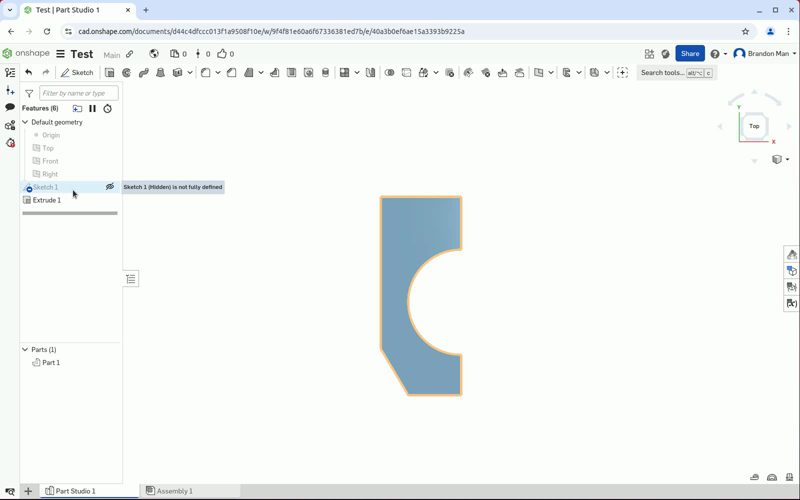
click(73, 189)
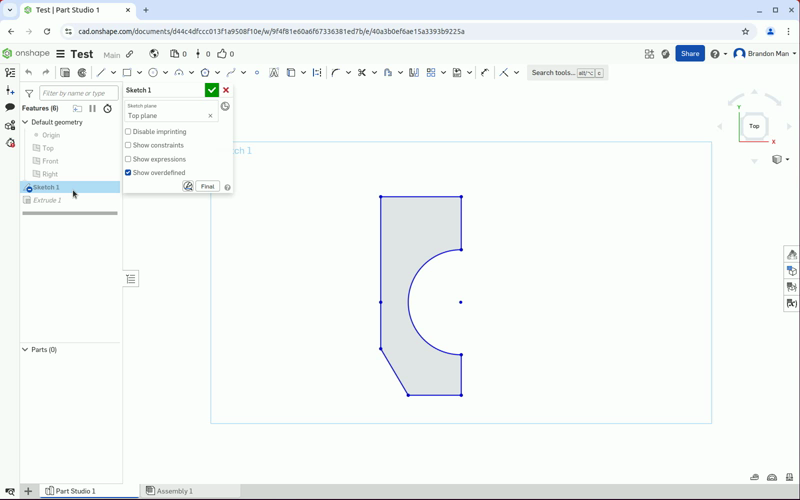
mouse_move(229, 92)
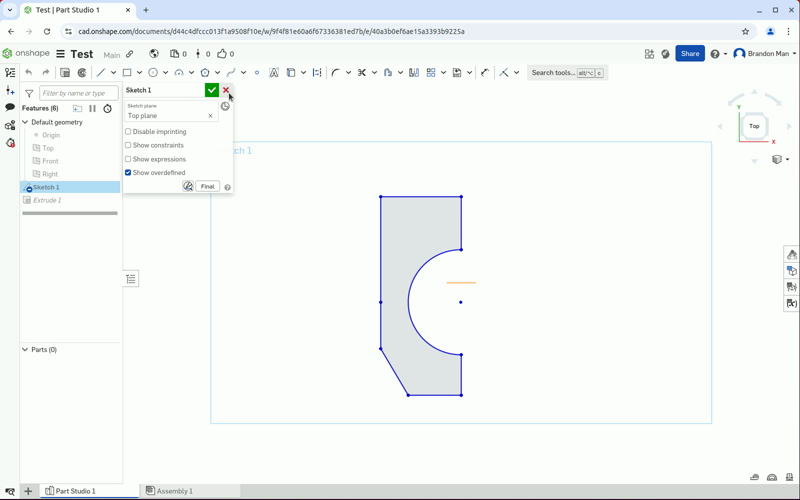
click(229, 92)
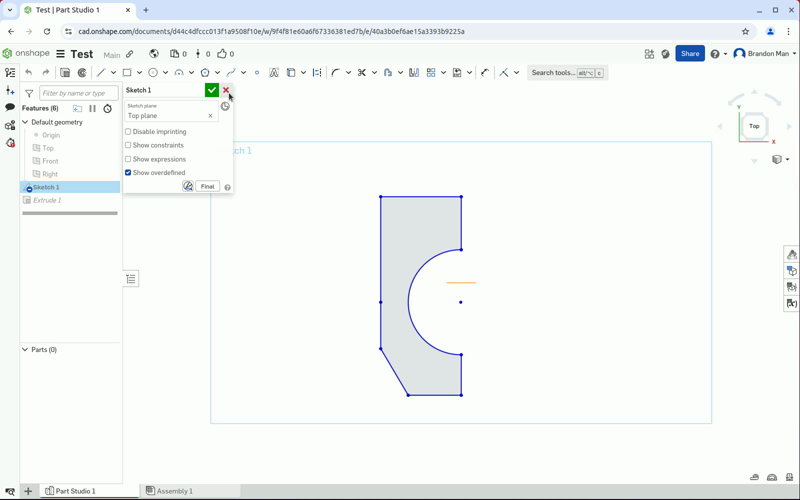
key(shift+s)
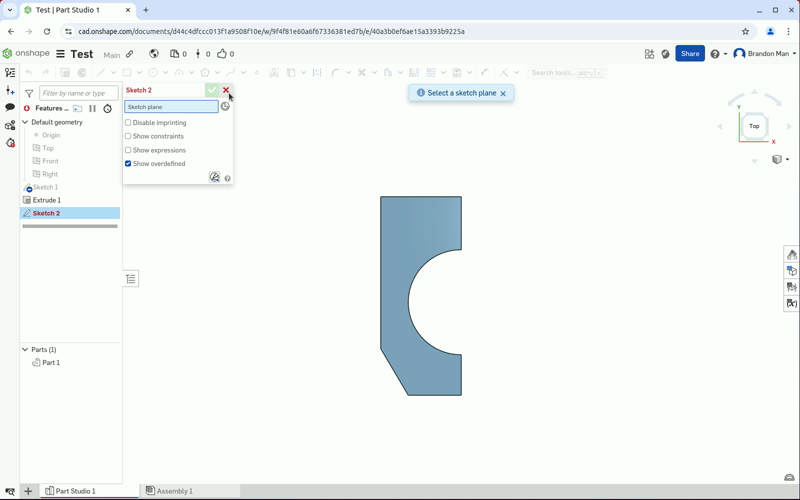
mouse_move(73, 150)
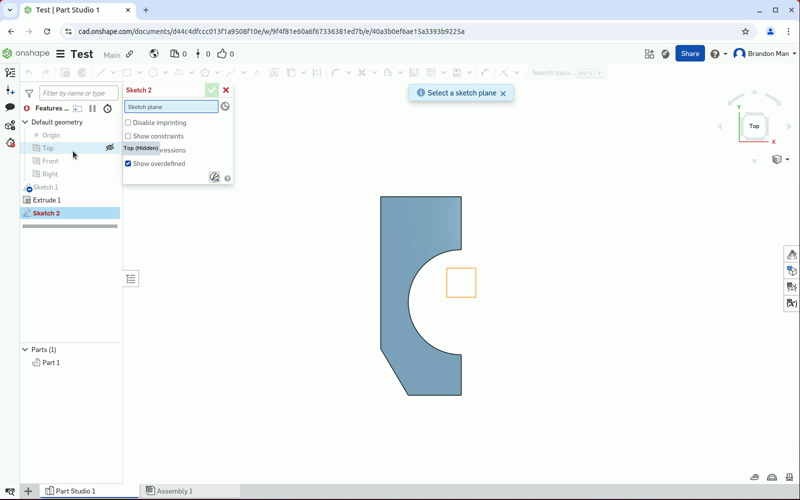
click(73, 150)
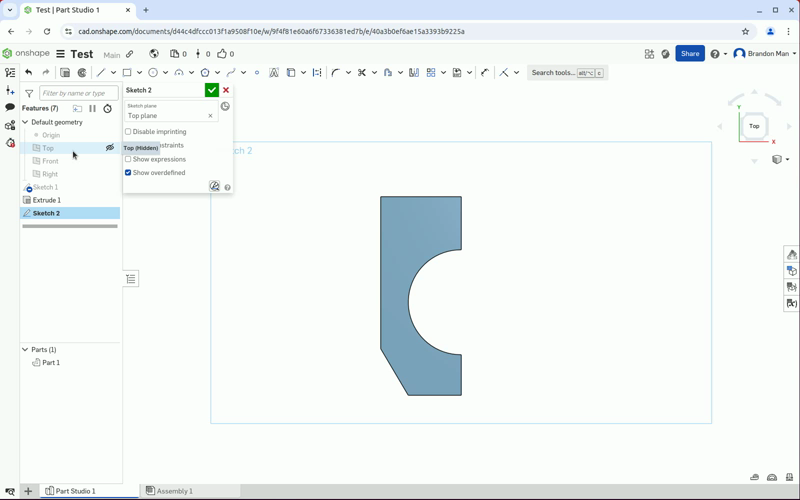
mouse_move(73, 352)
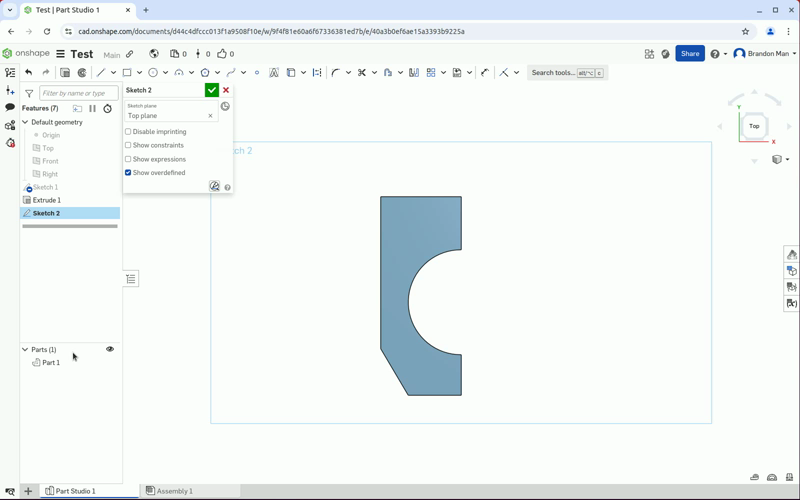
key(y)
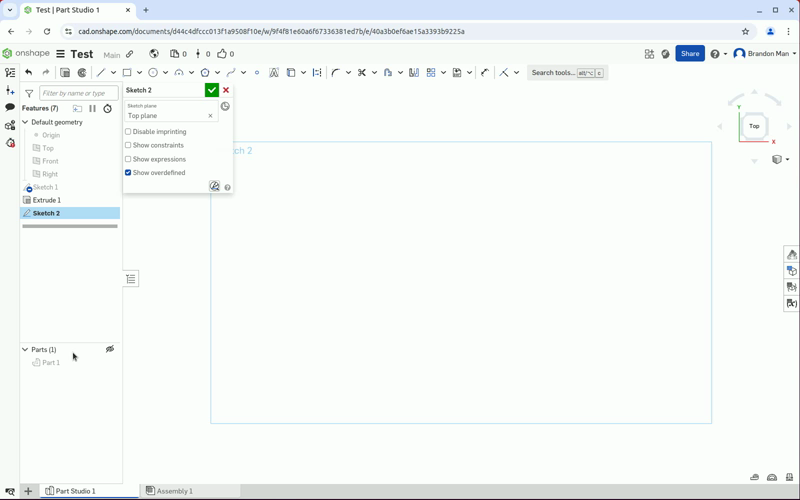
key(l)
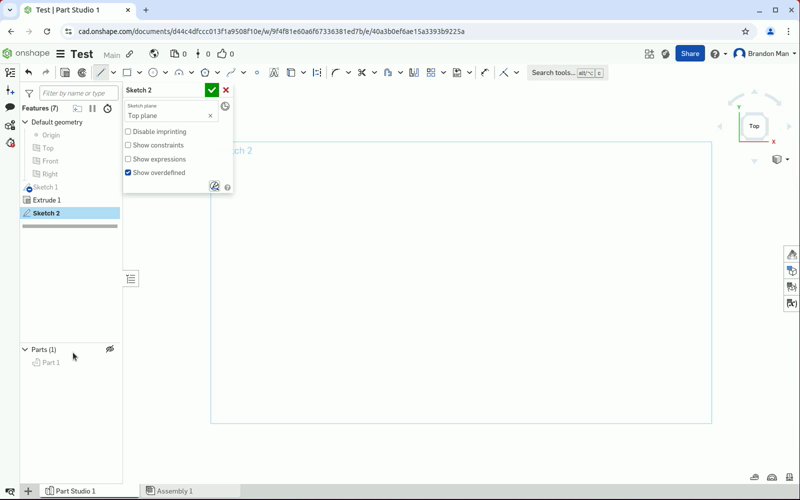
key_down(shift)
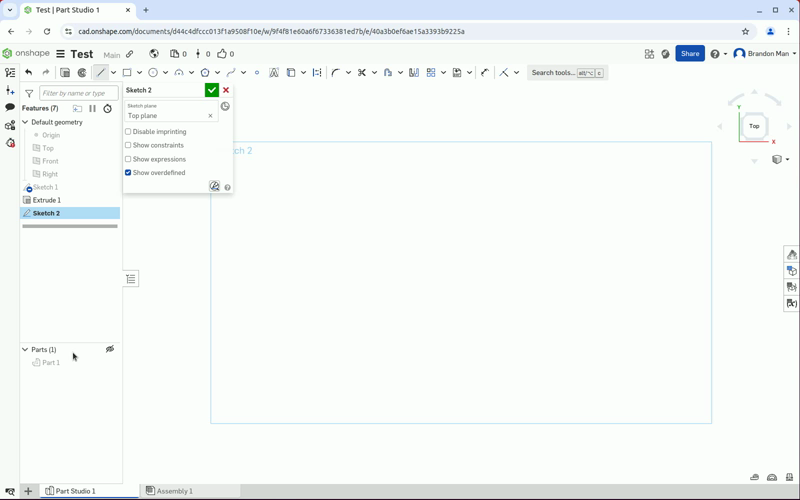
mouse_move(460, 395)
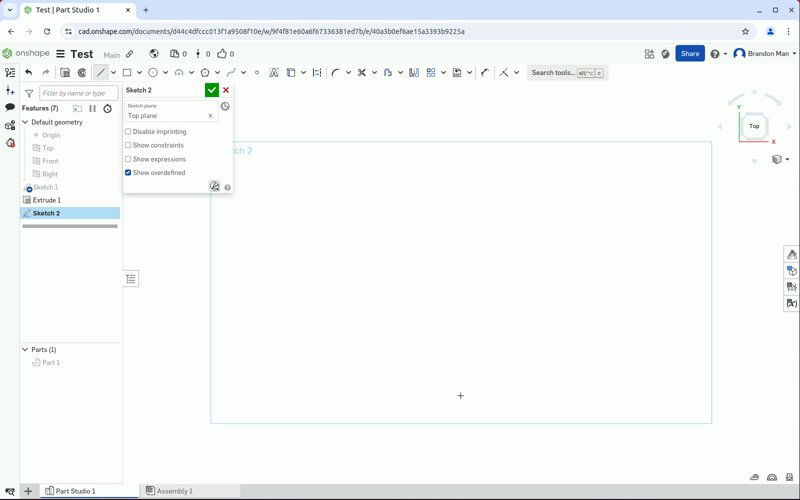
click(460, 395)
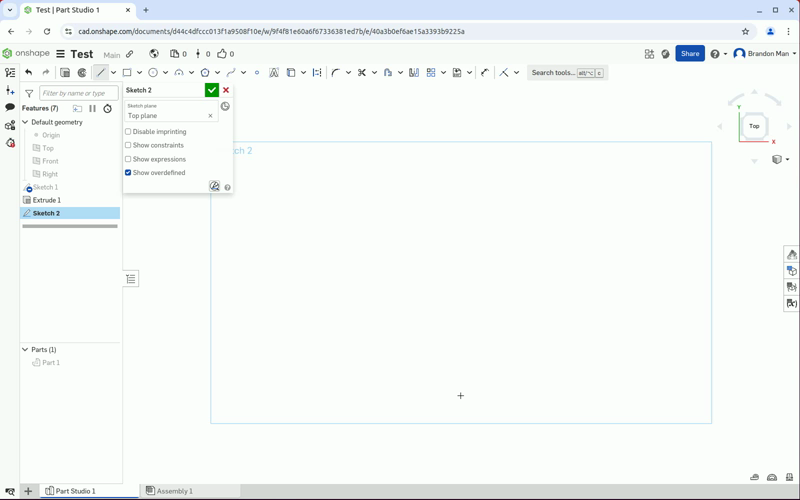
key_up(shift)
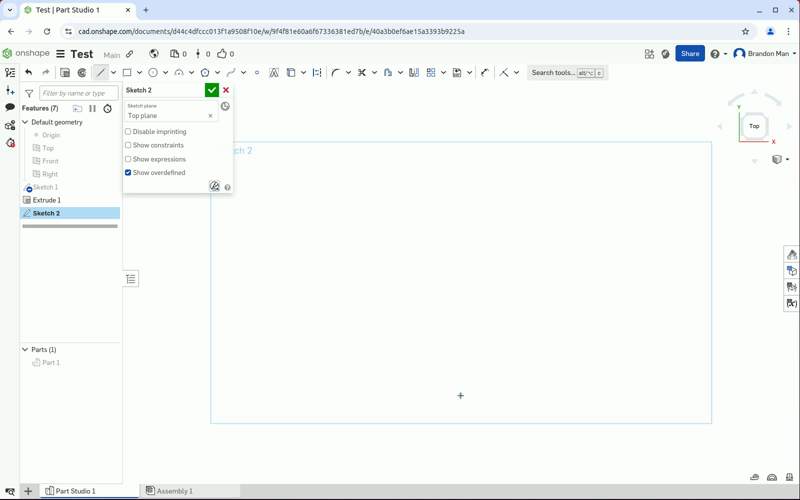
key_down(shift)
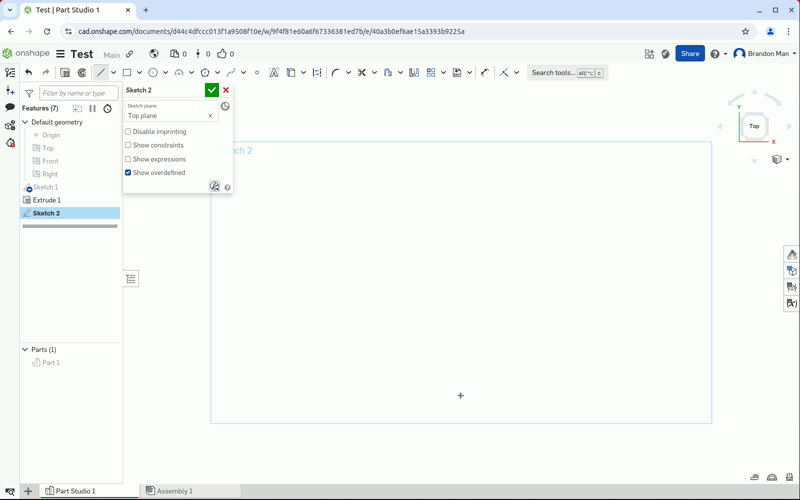
mouse_move(490, 395)
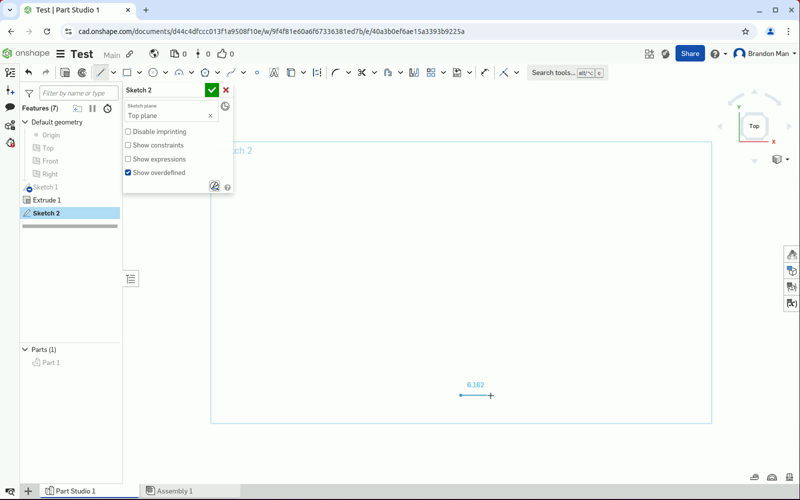
mouse_move(512, 395)
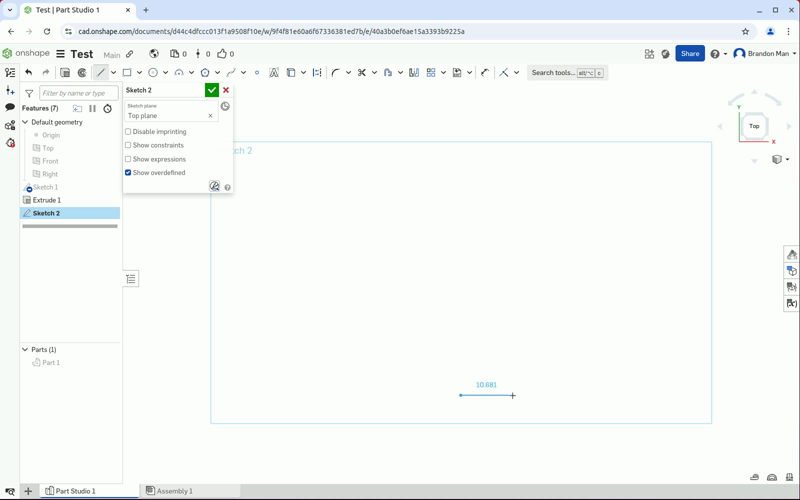
click(512, 395)
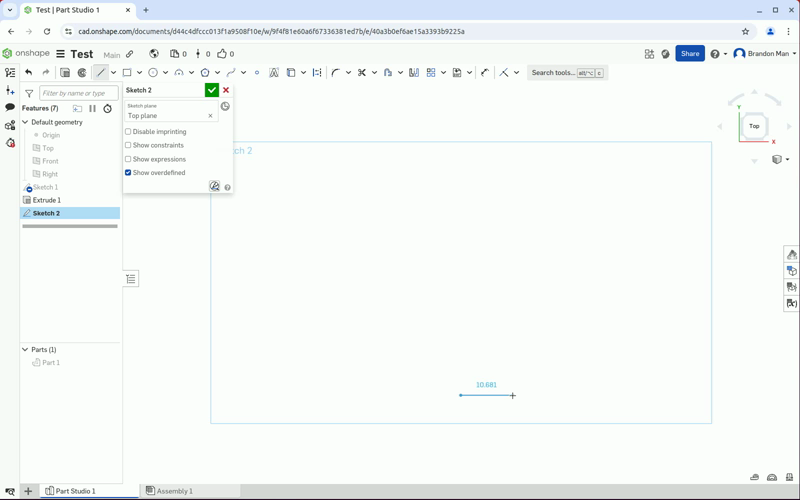
key_up(shift)
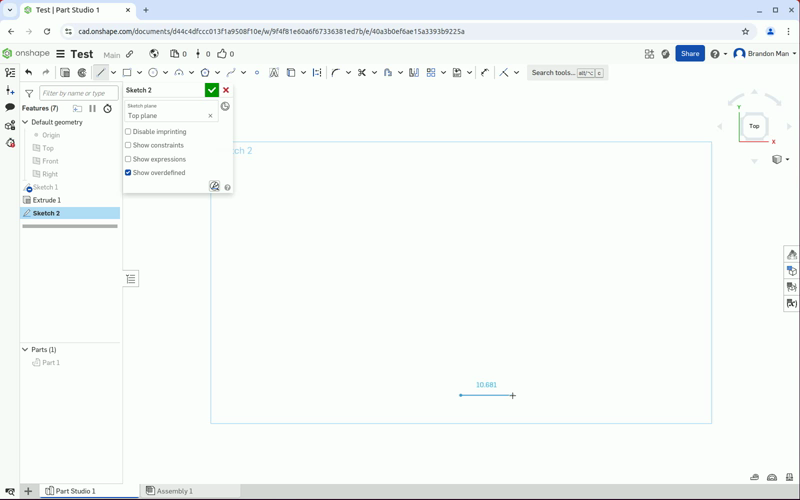
key_down(shift)
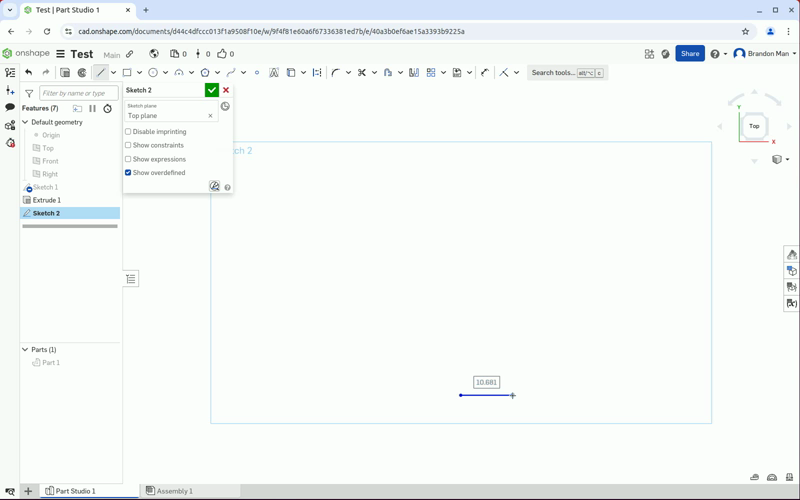
mouse_move(542, 395)
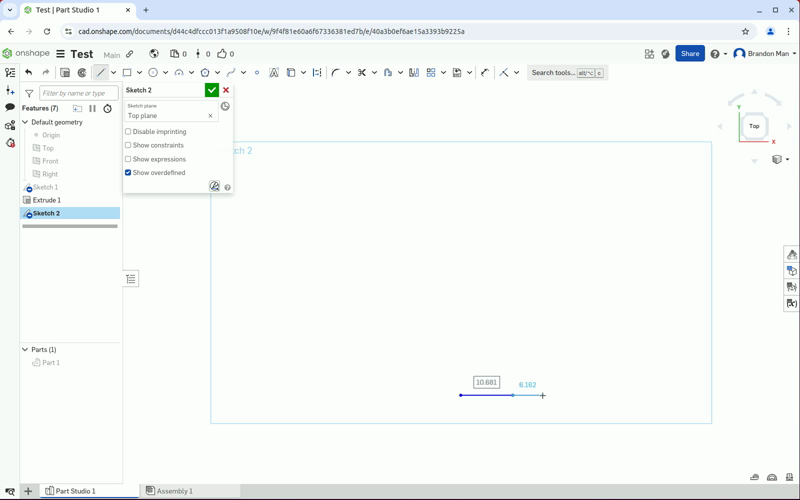
mouse_move(539, 349)
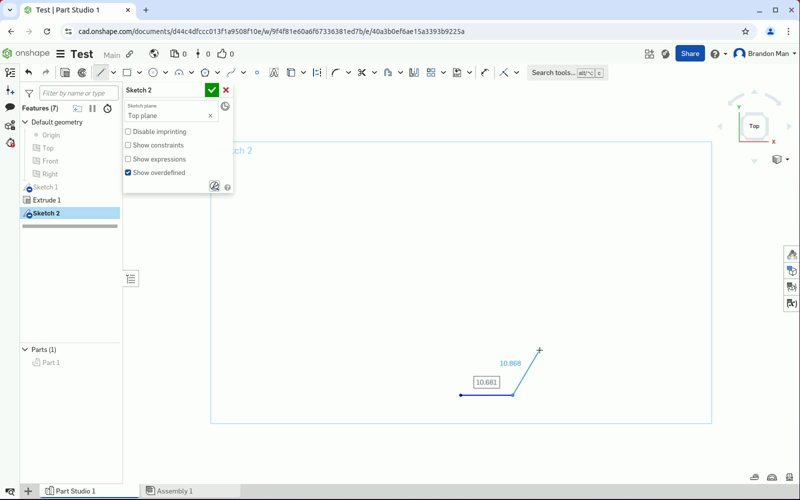
click(539, 349)
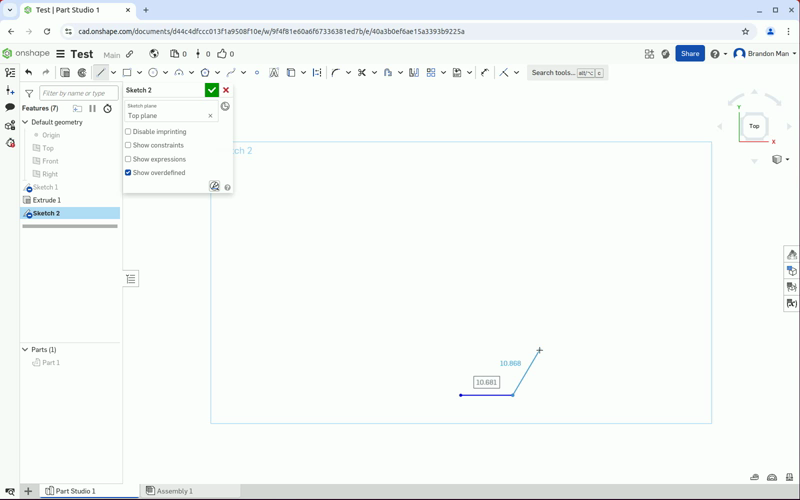
key_up(shift)
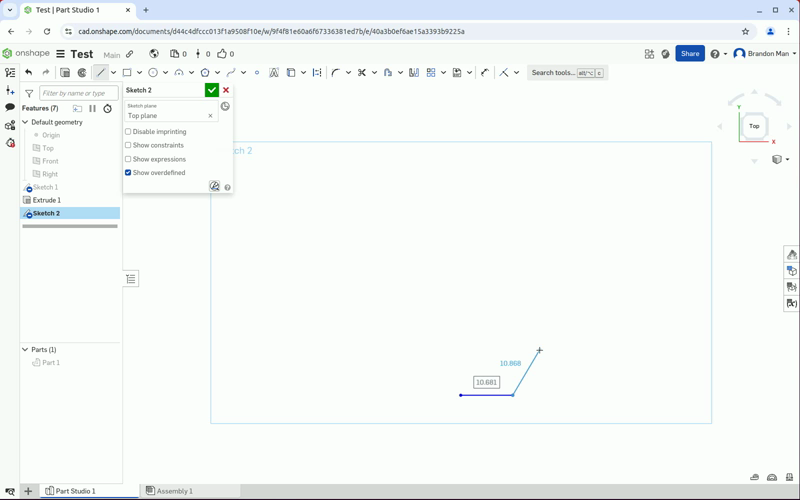
key_down(shift)
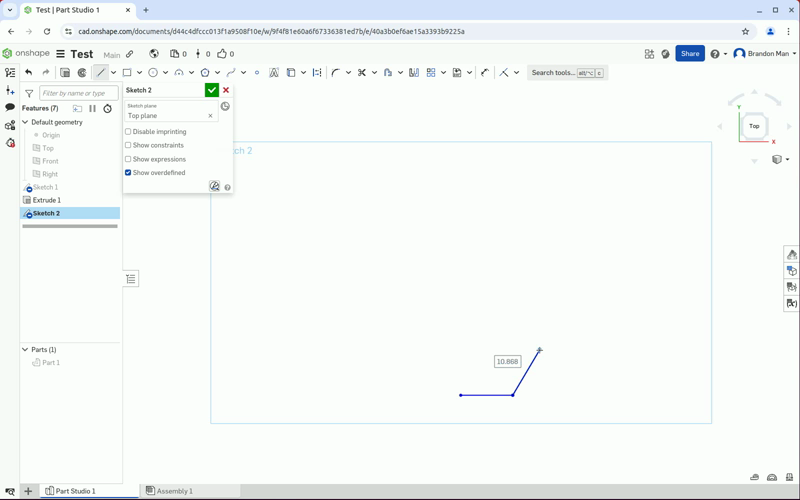
mouse_move(569, 349)
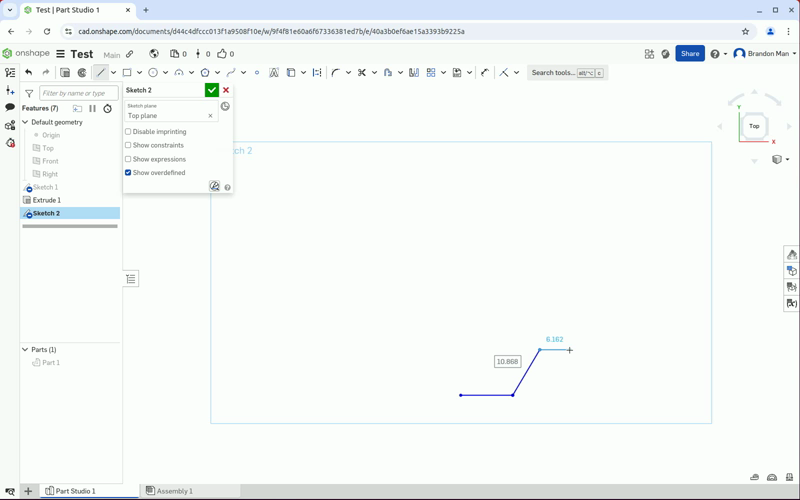
mouse_move(539, 304)
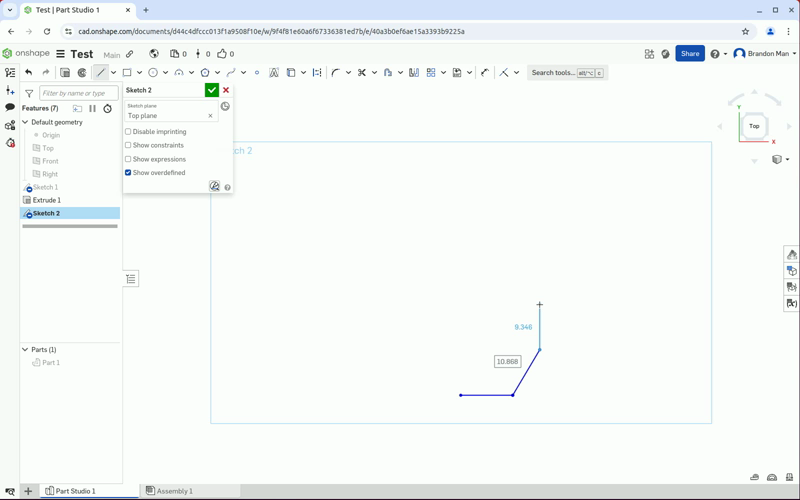
click(539, 304)
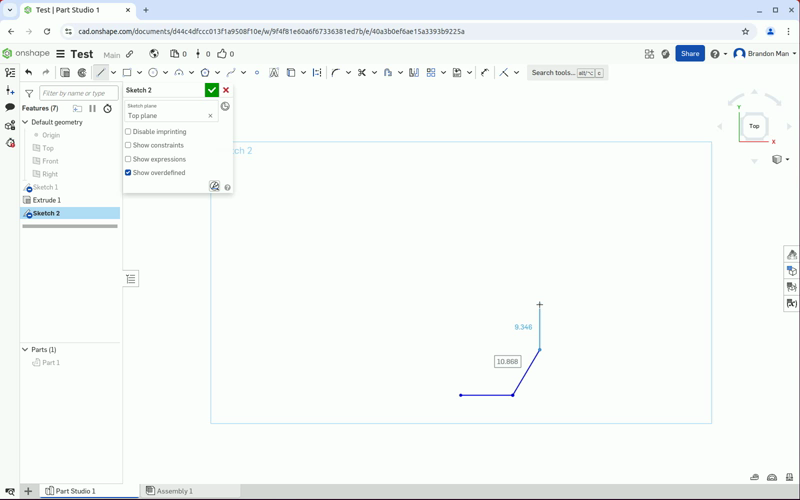
key_up(shift)
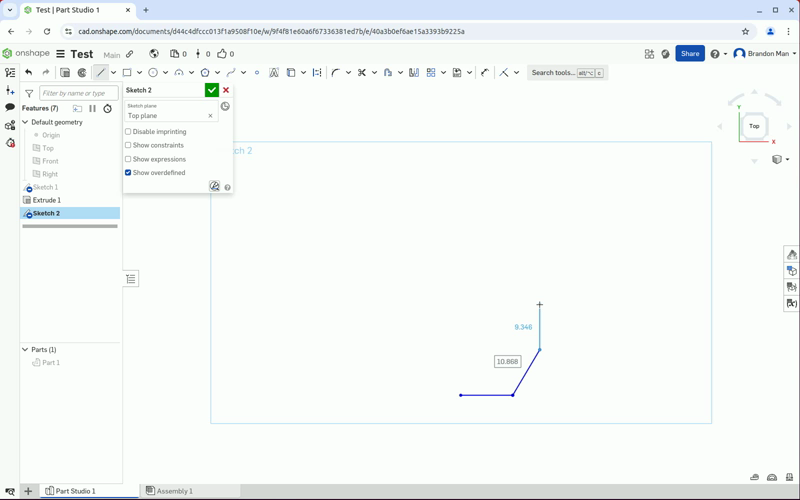
key_down(shift)
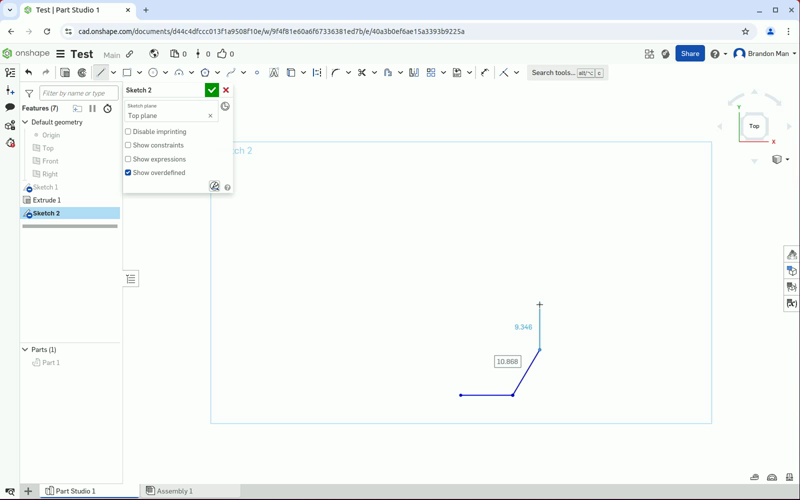
mouse_move(539, 198)
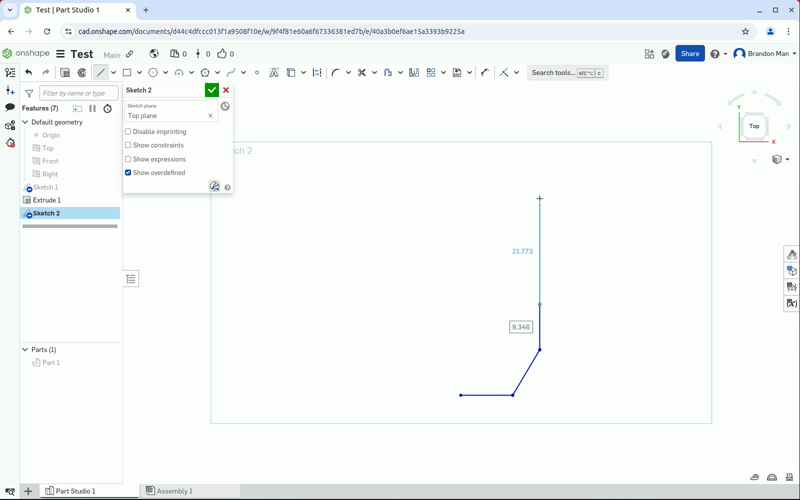
click(539, 198)
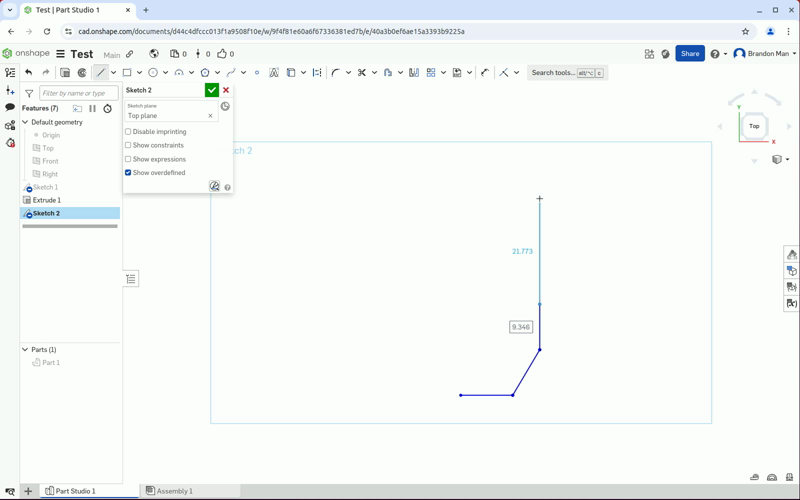
key_up(shift)
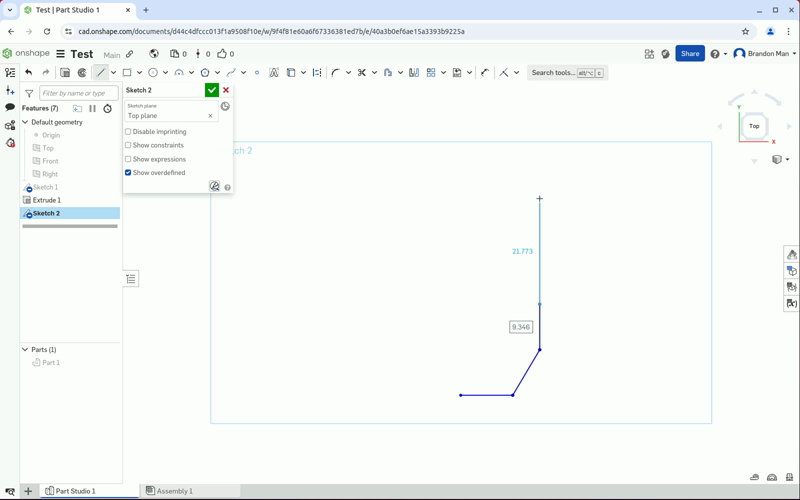
key_down(shift)
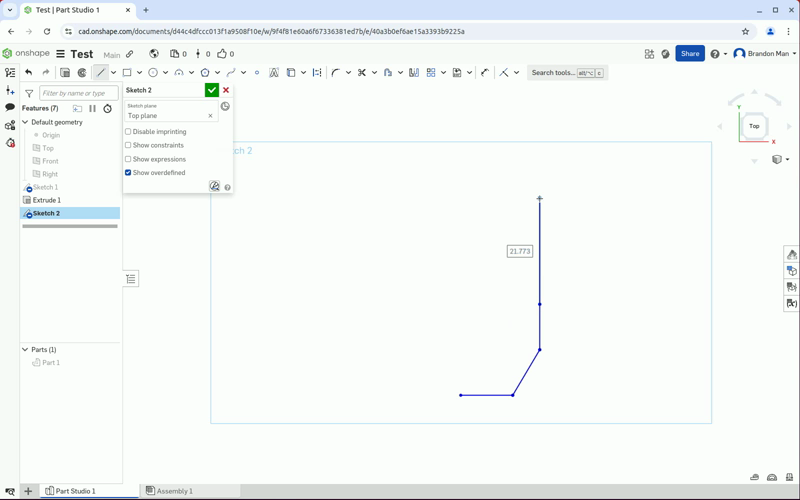
mouse_move(460, 198)
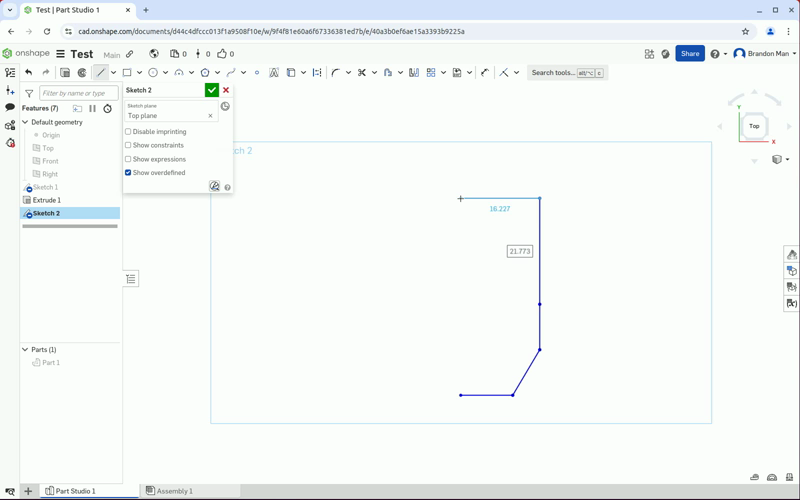
click(460, 198)
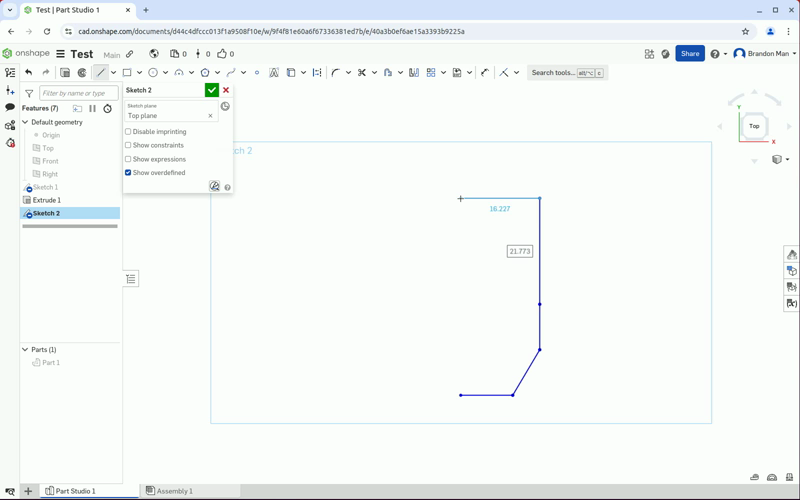
key_up(shift)
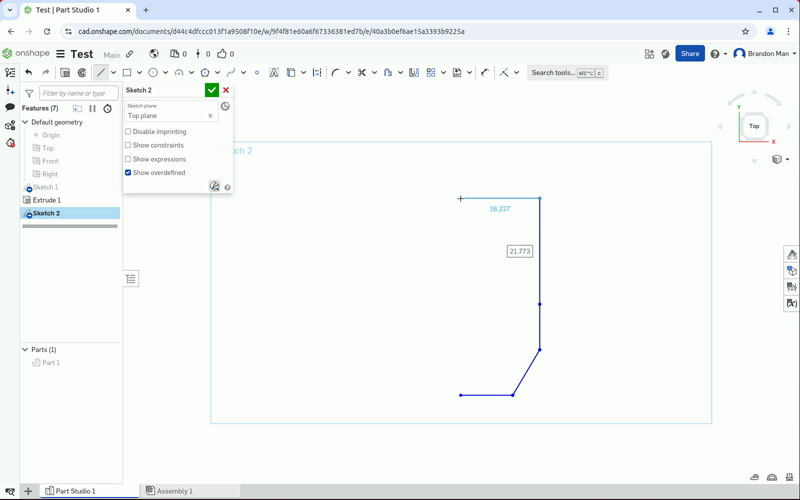
key_down(shift)
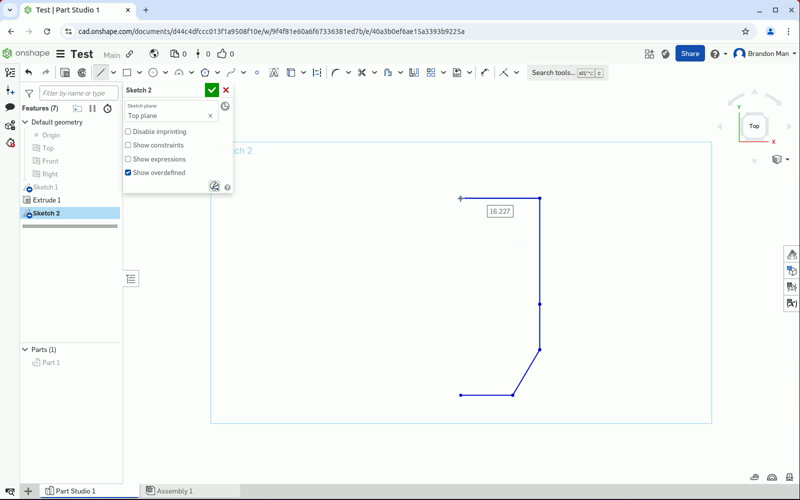
mouse_move(490, 198)
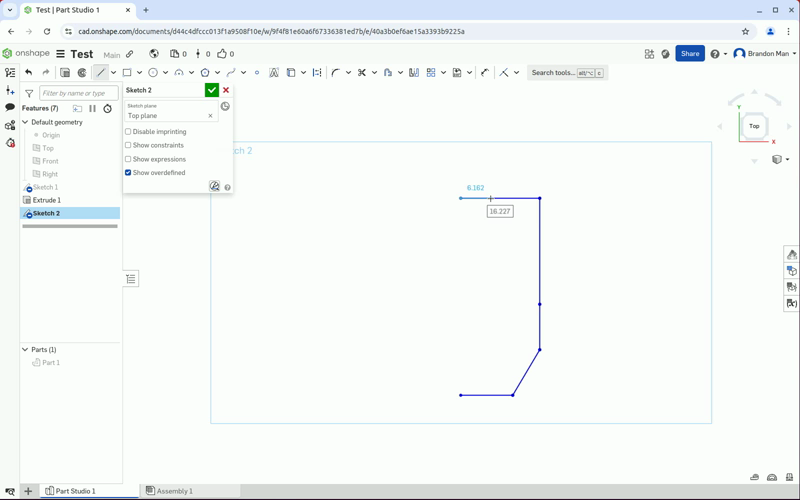
mouse_move(460, 250)
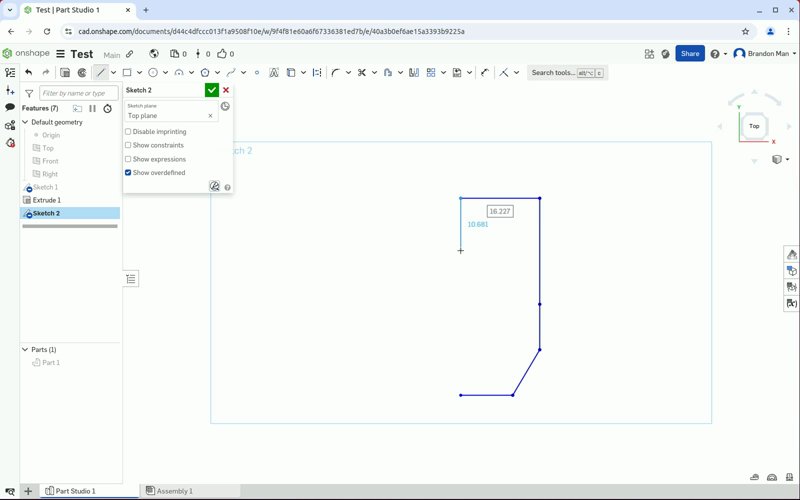
click(460, 250)
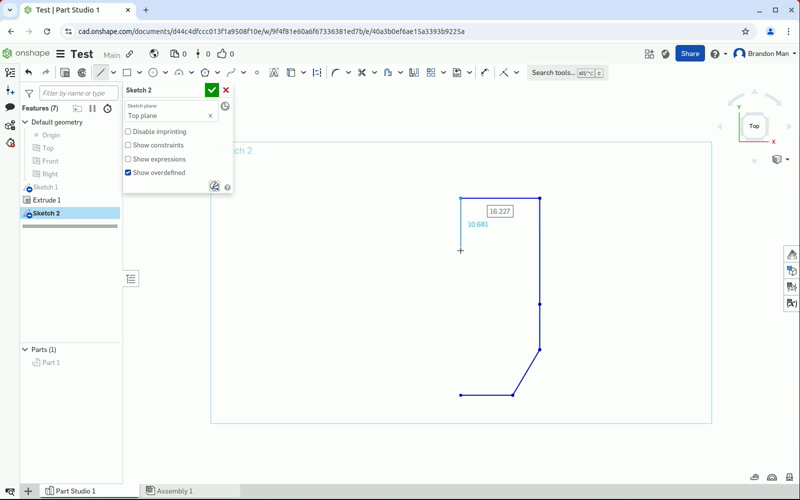
key_up(shift)
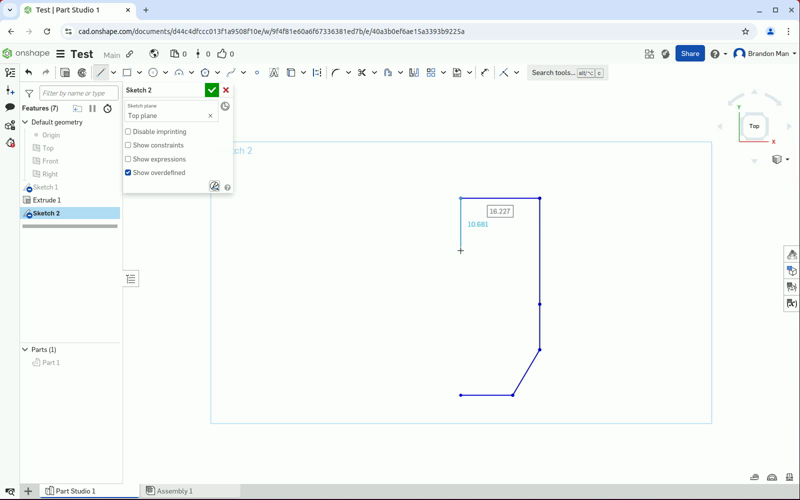
key(esc)
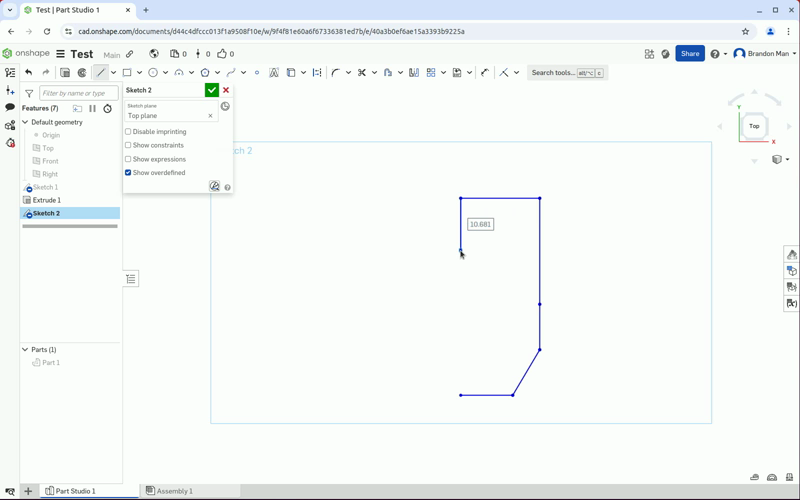
key(a)
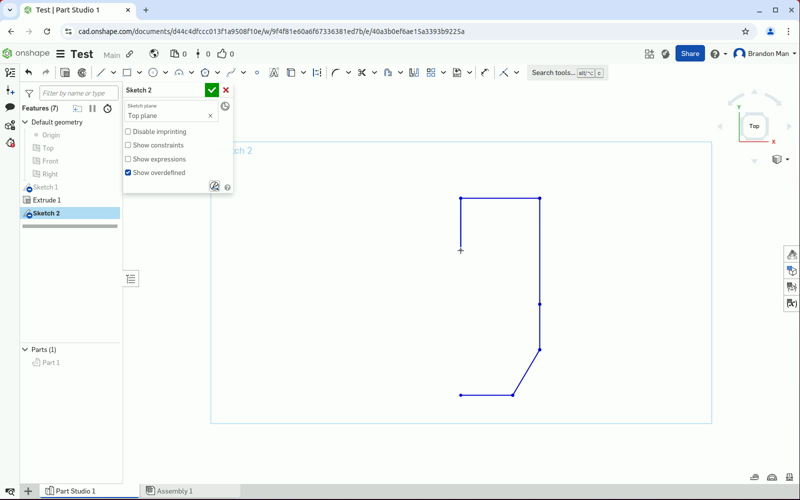
mouse_move(460, 250)
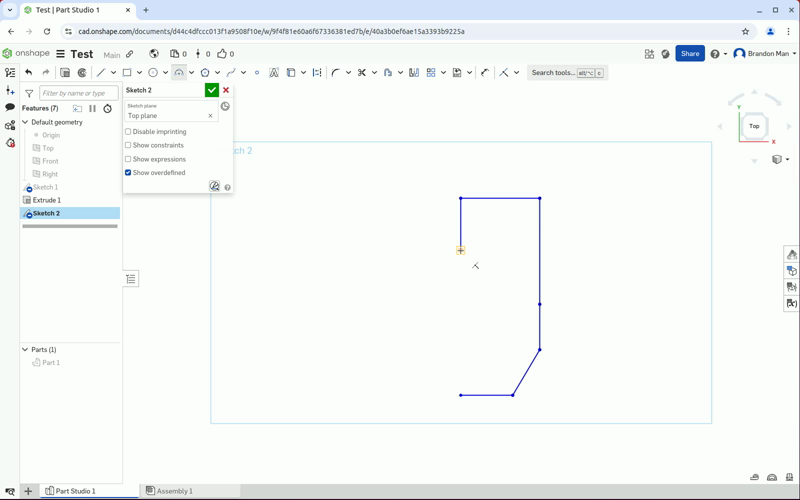
click(460, 250)
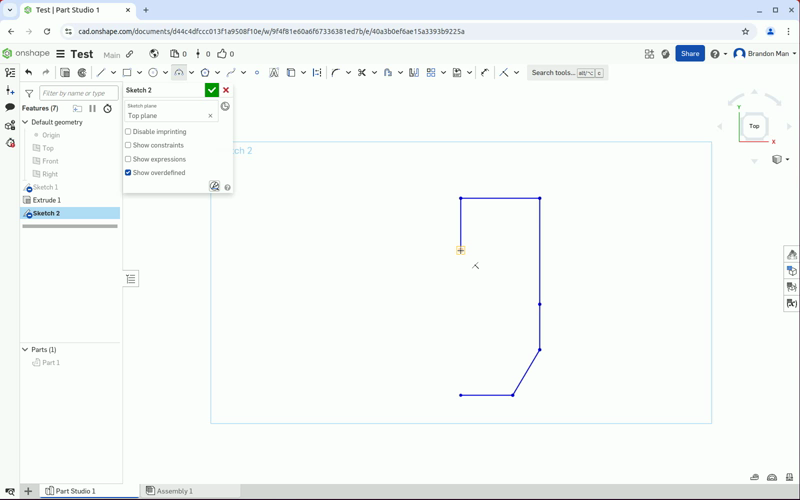
key_down(shift)
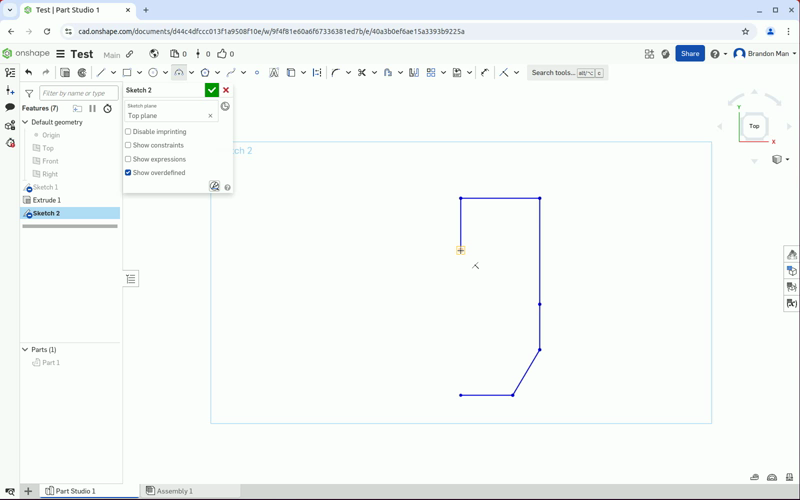
mouse_move(460, 356)
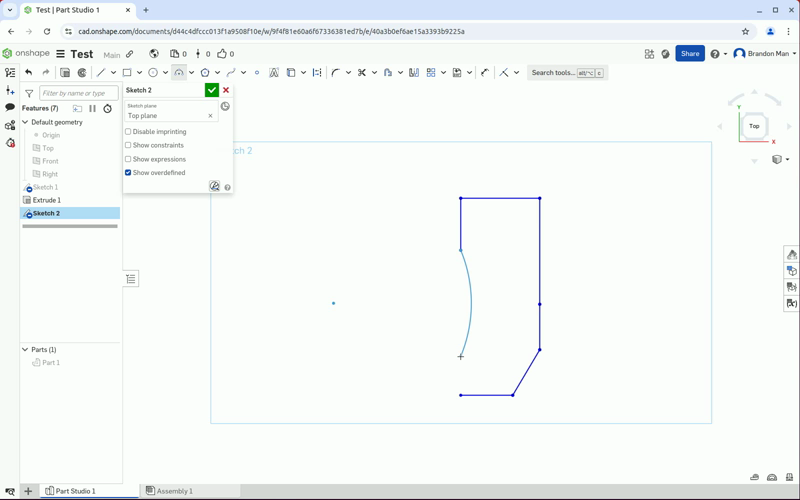
click(460, 356)
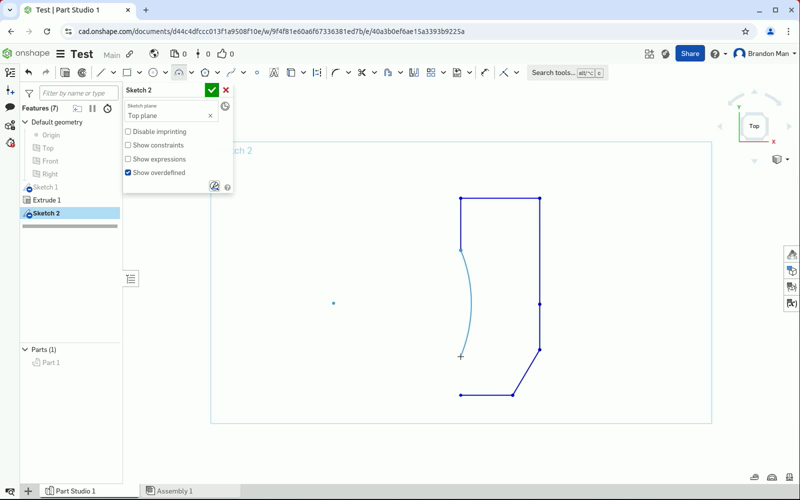
mouse_move(513, 303)
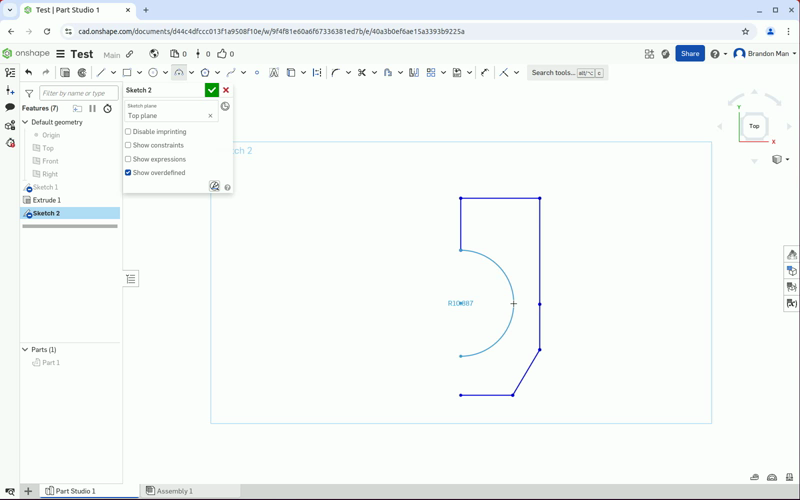
click(513, 303)
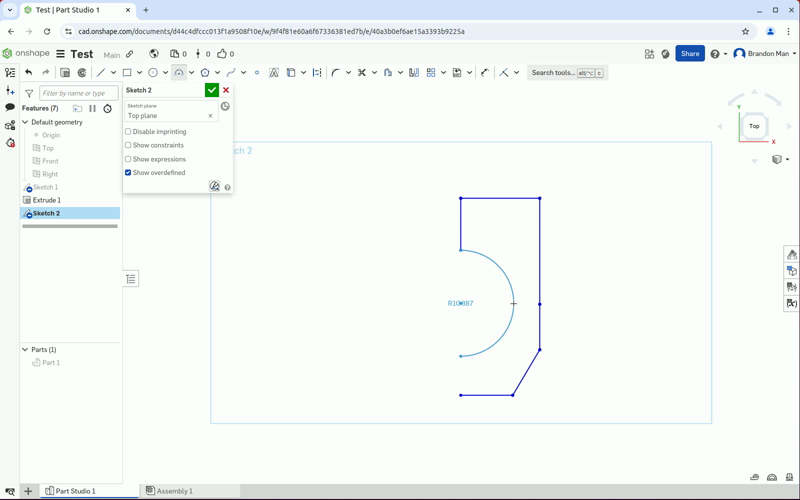
key_up(shift)
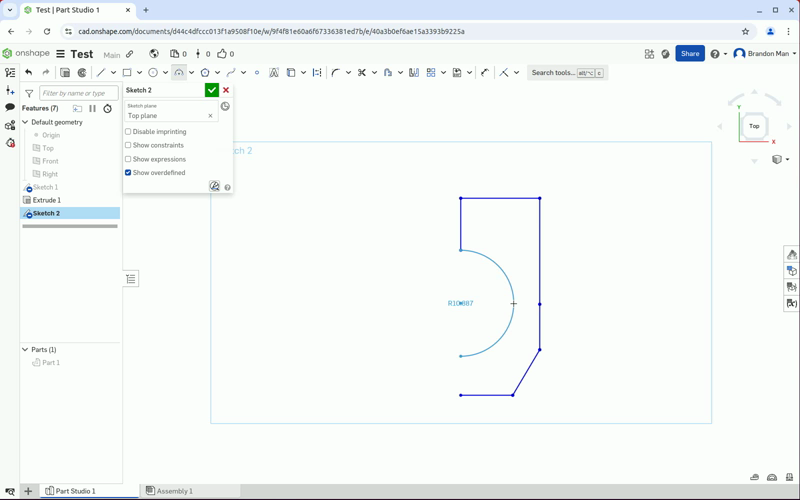
key(esc)
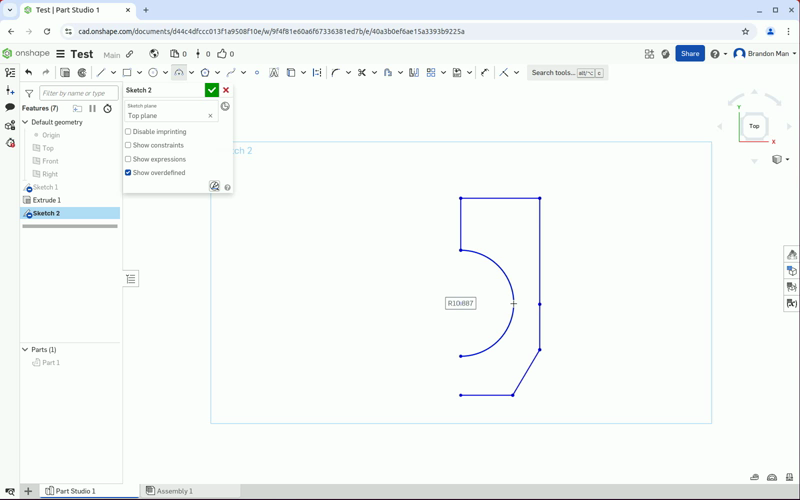
key(l)
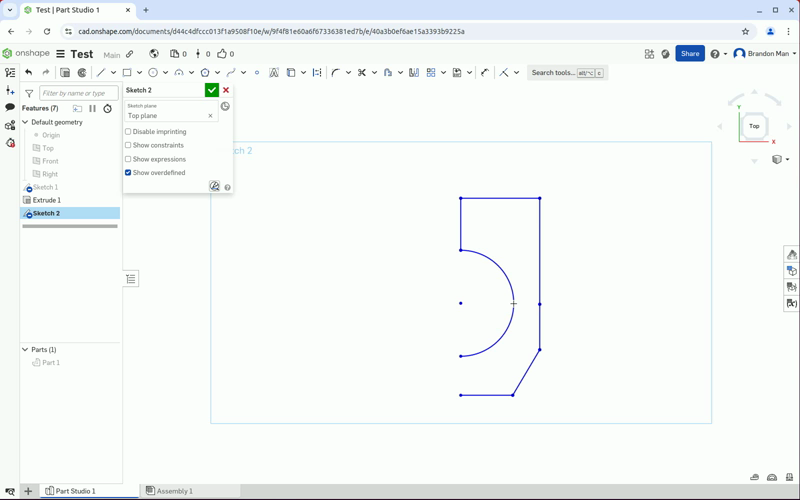
mouse_move(460, 356)
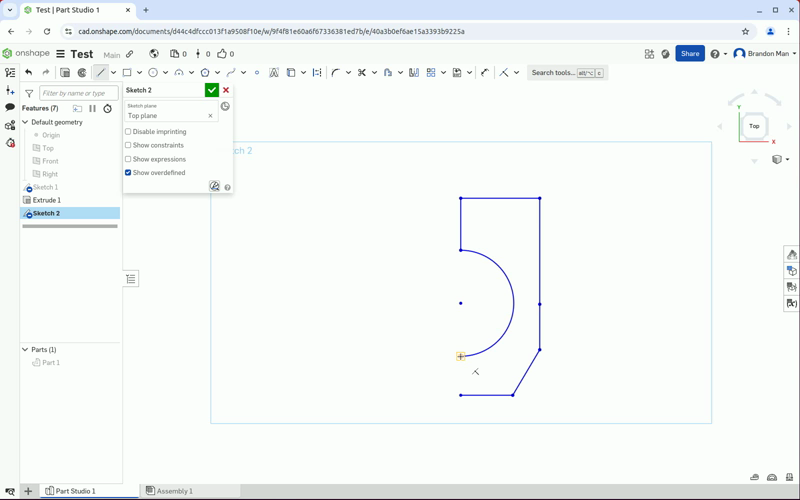
click(460, 356)
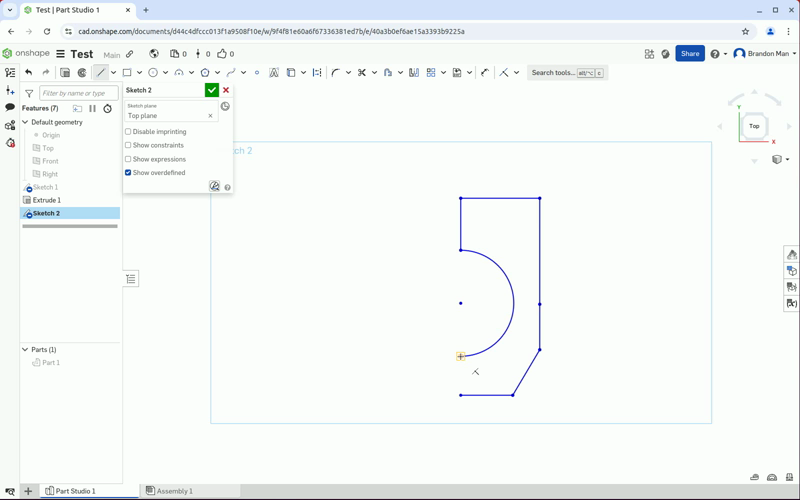
mouse_move(490, 356)
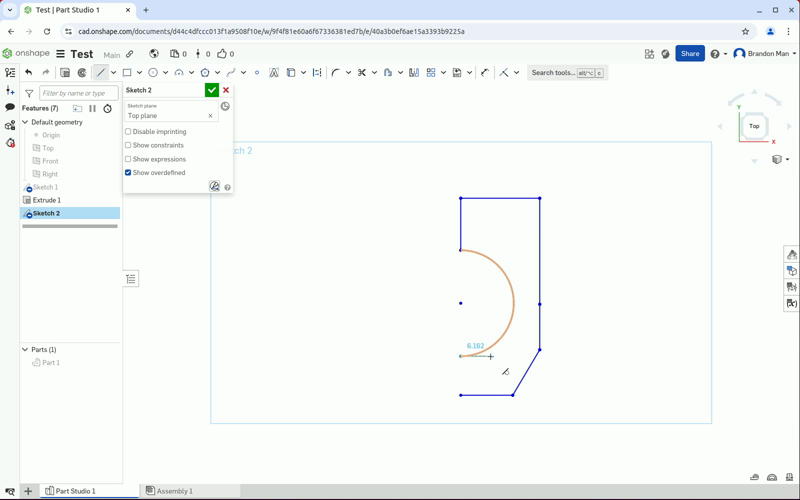
key_down(shift)
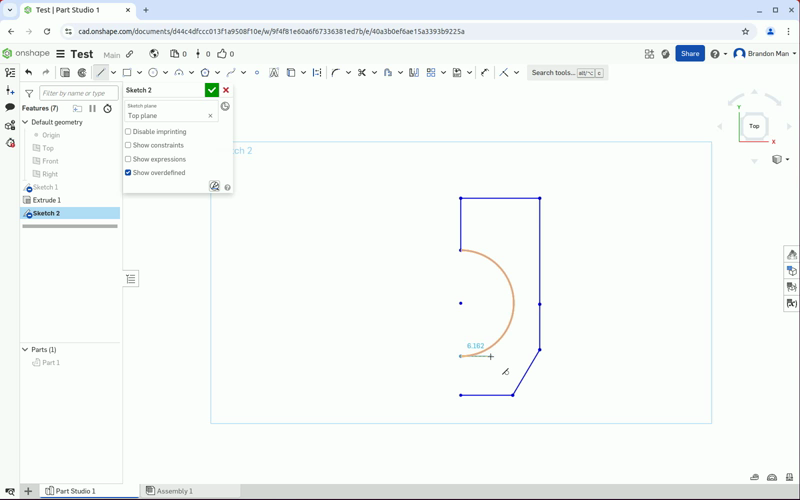
mouse_move(460, 395)
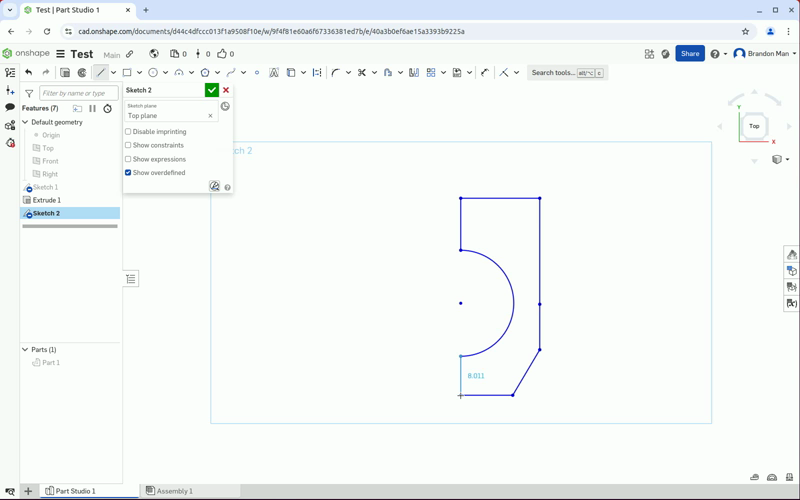
key_up(shift)
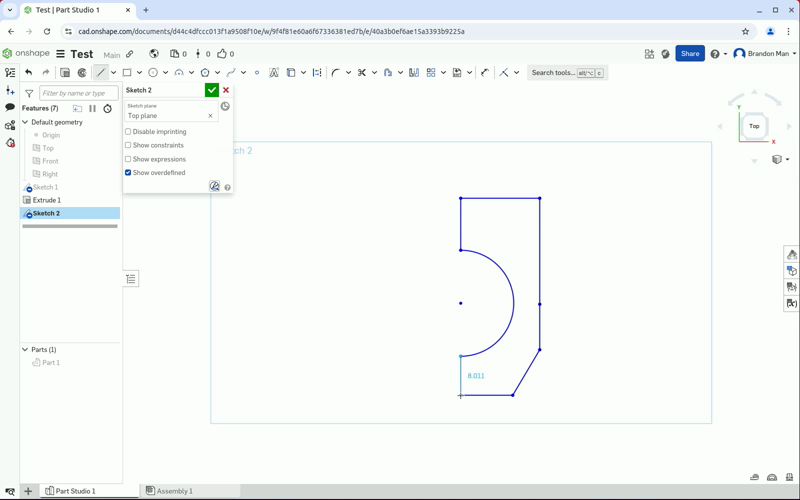
click(460, 395)
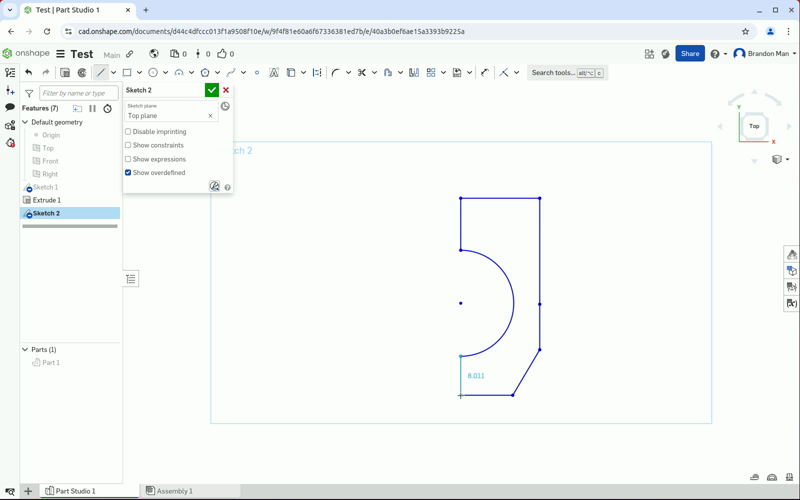
key(esc)
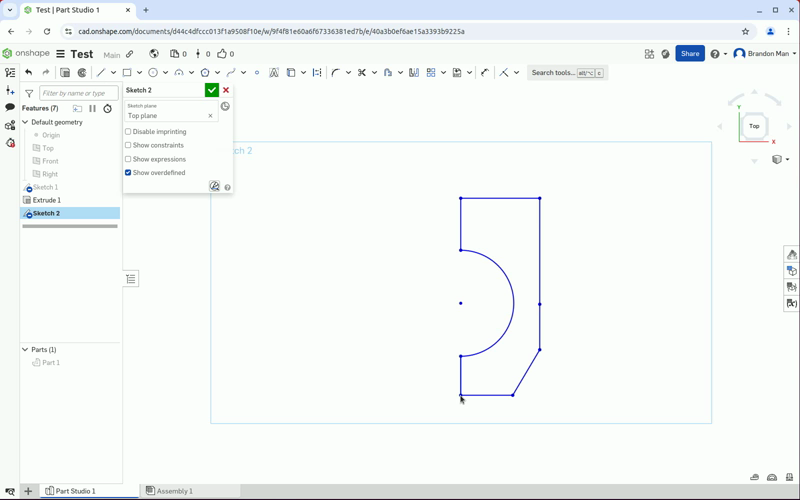
mouse_move(484, 283)
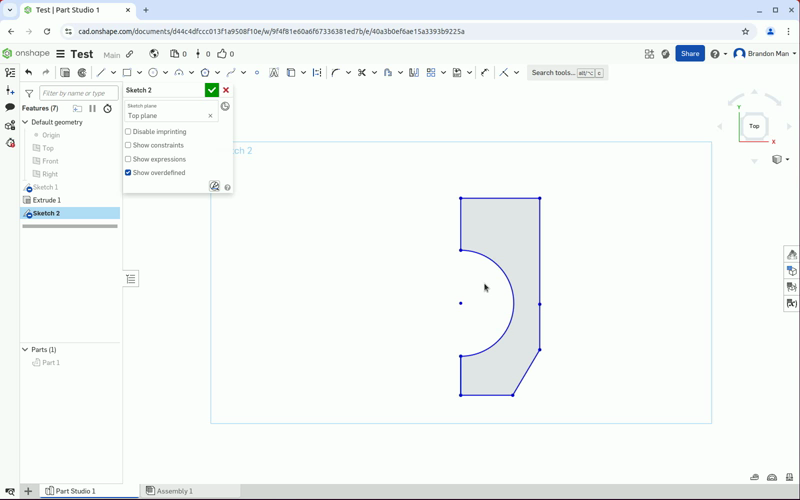
scroll(6)
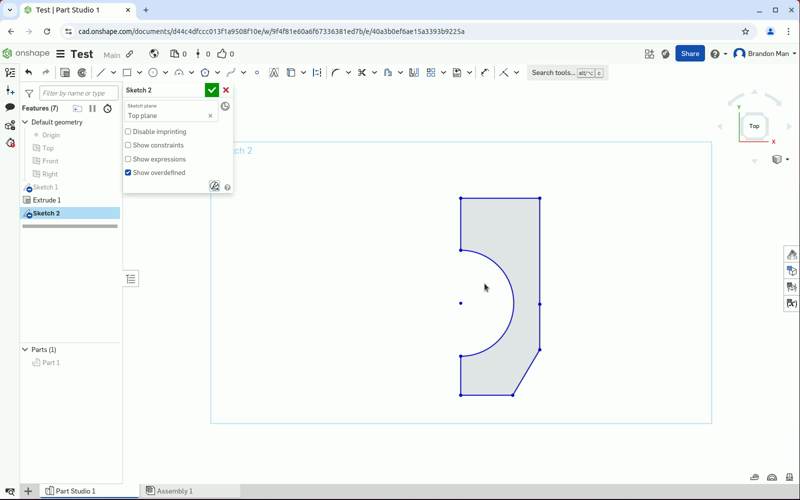
scroll(6)
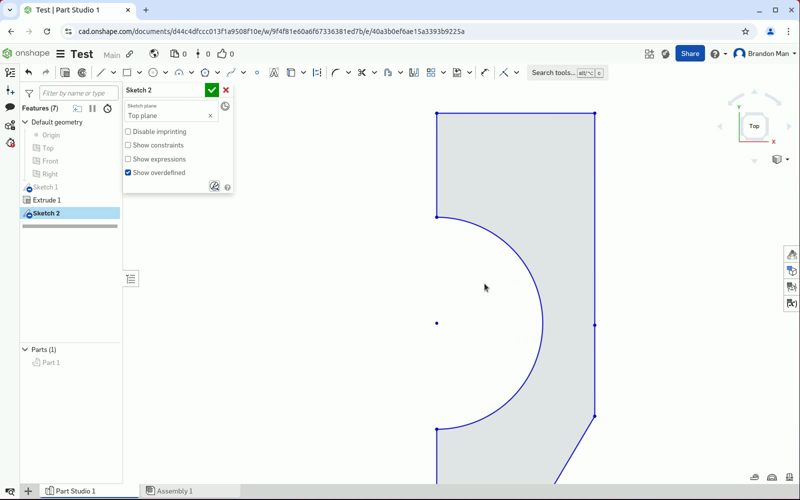
scroll(6)
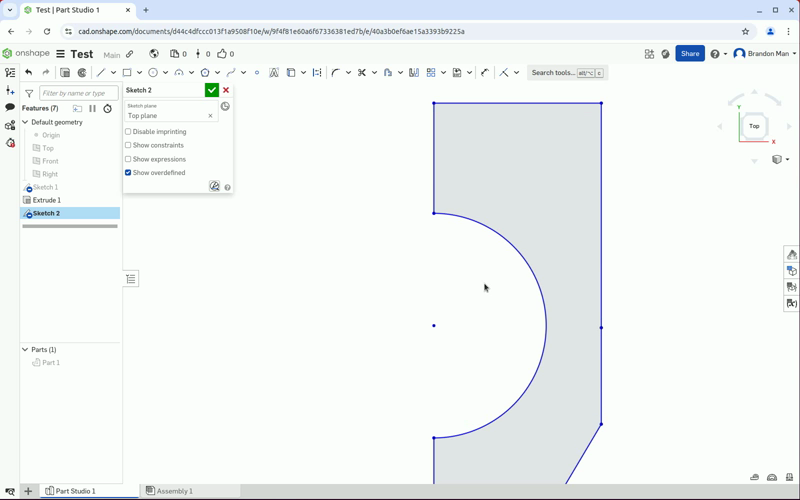
scroll(6)
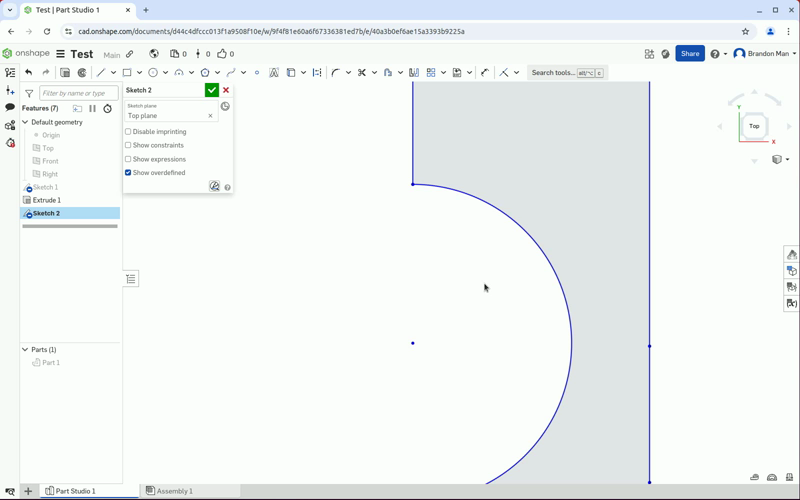
scroll(6)
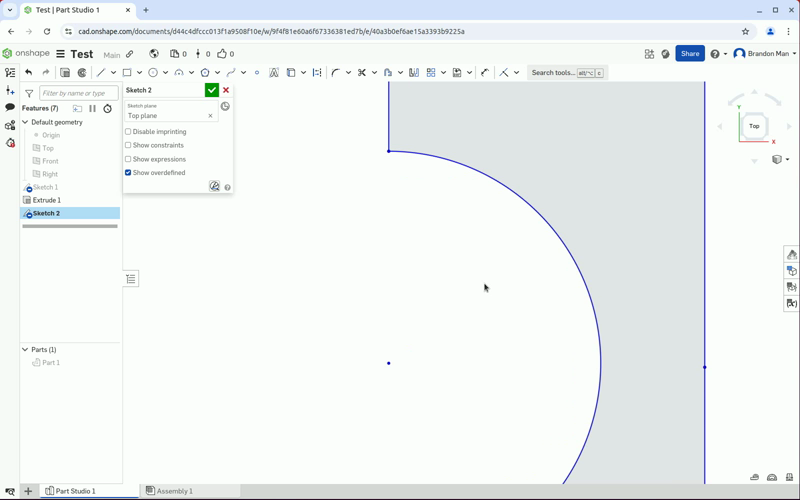
scroll(6)
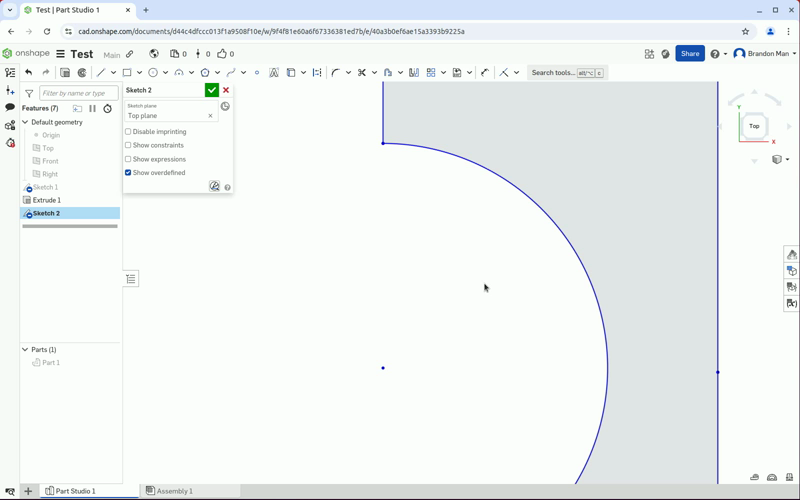
scroll(6)
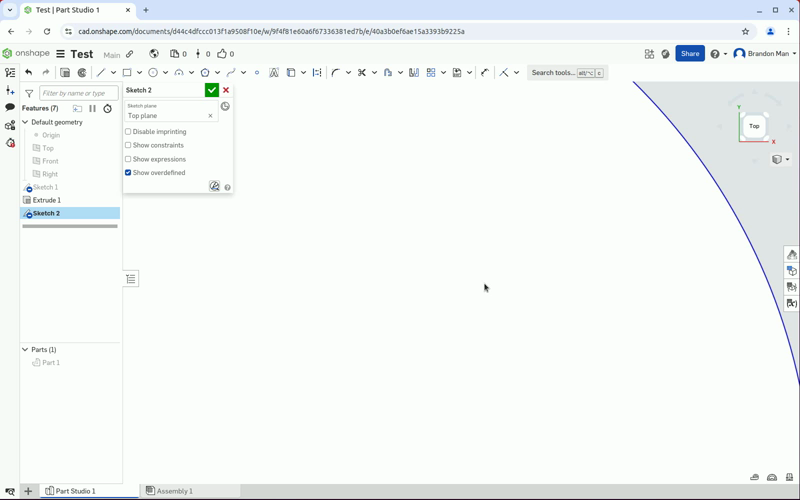
click(484, 283)
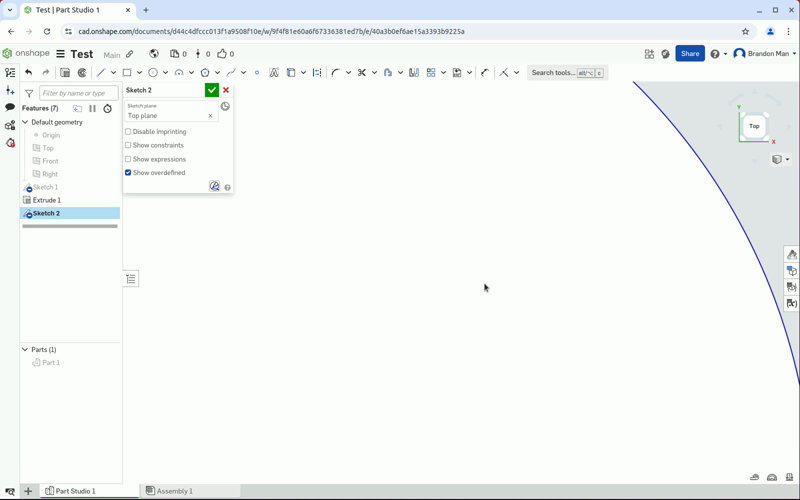
scroll(-6)
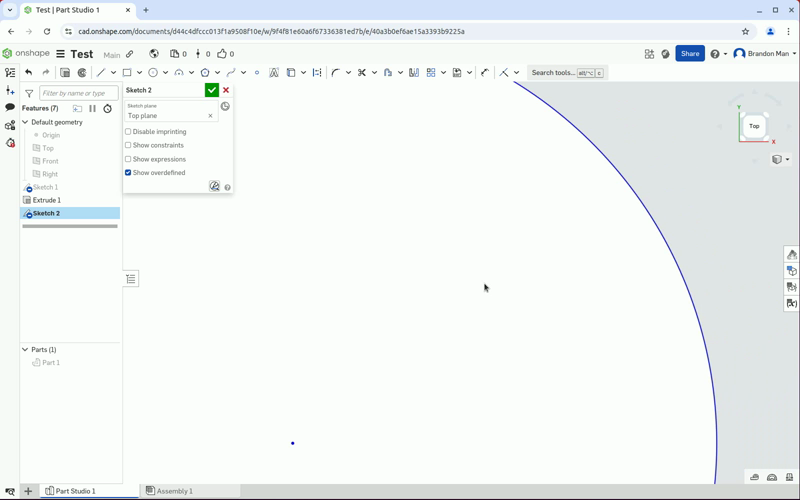
scroll(-6)
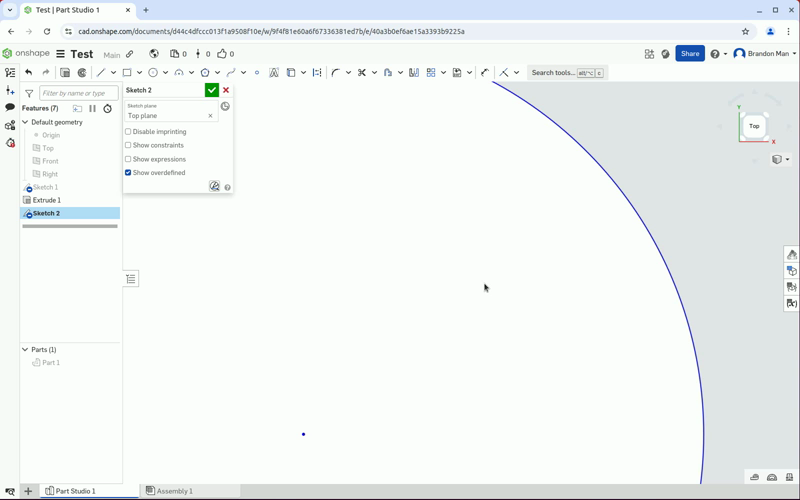
scroll(-6)
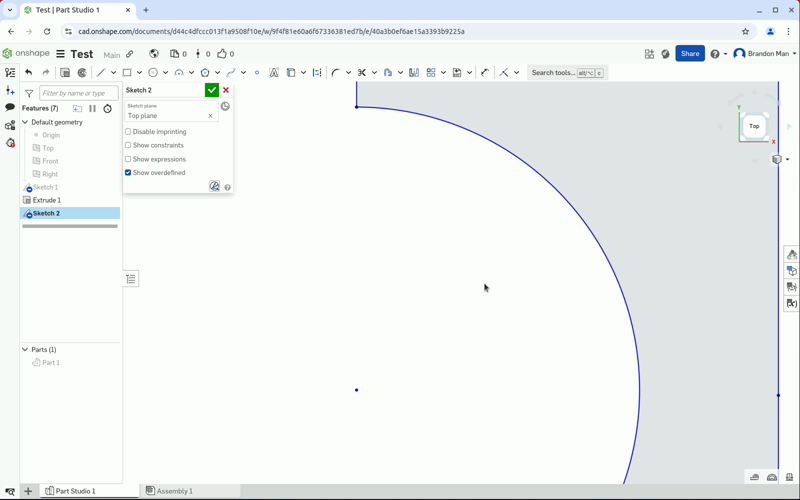
scroll(-6)
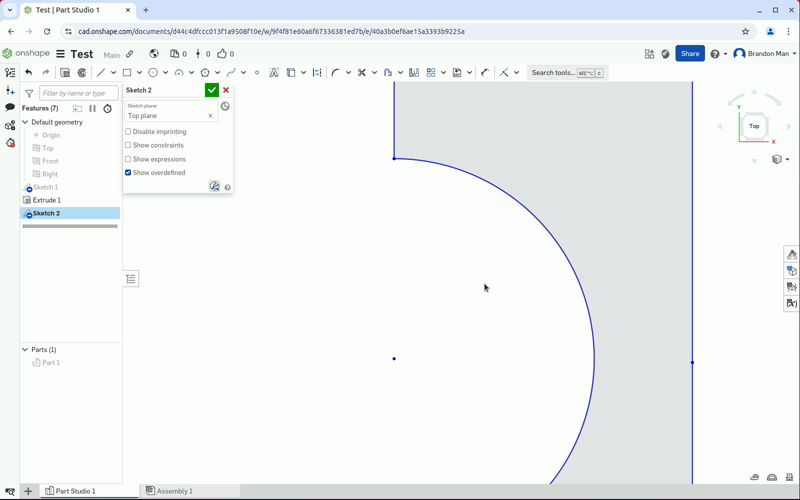
scroll(-6)
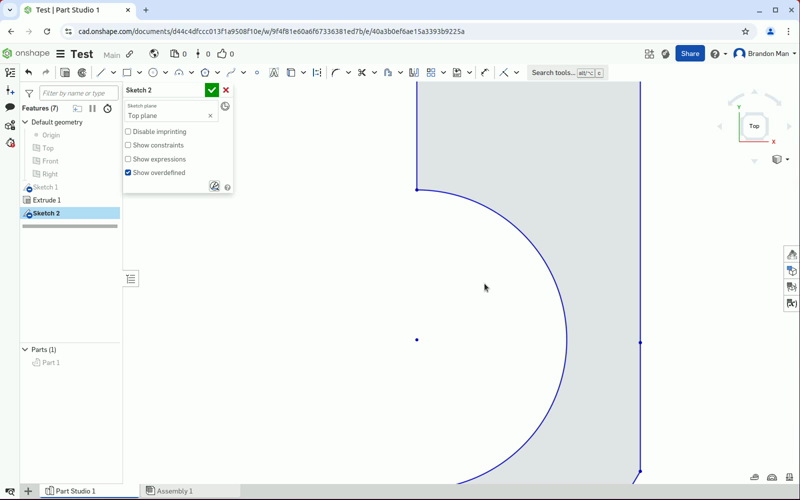
scroll(-6)
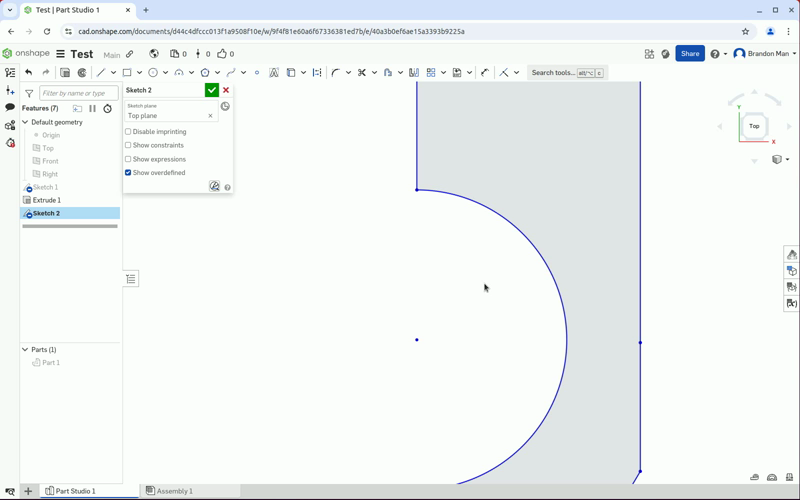
scroll(-6)
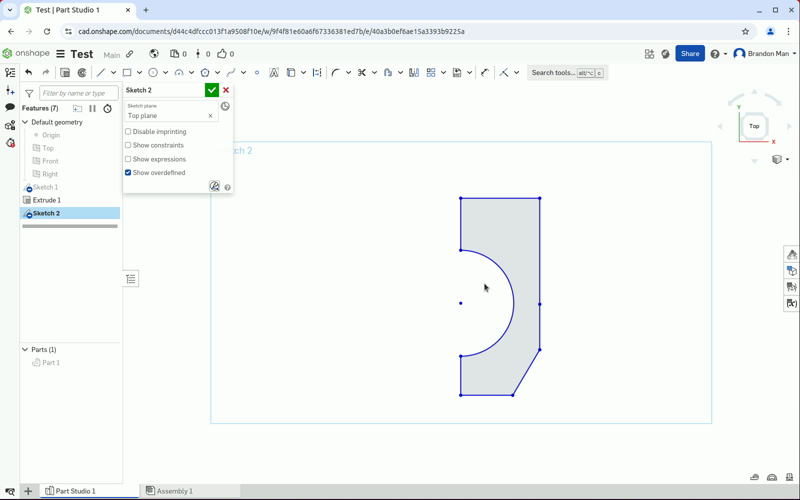
mouse_move(73, 352)
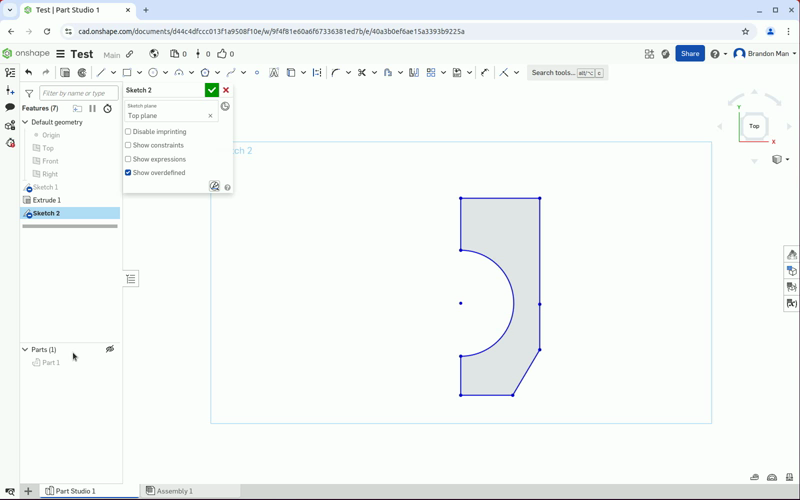
key(shift+y)
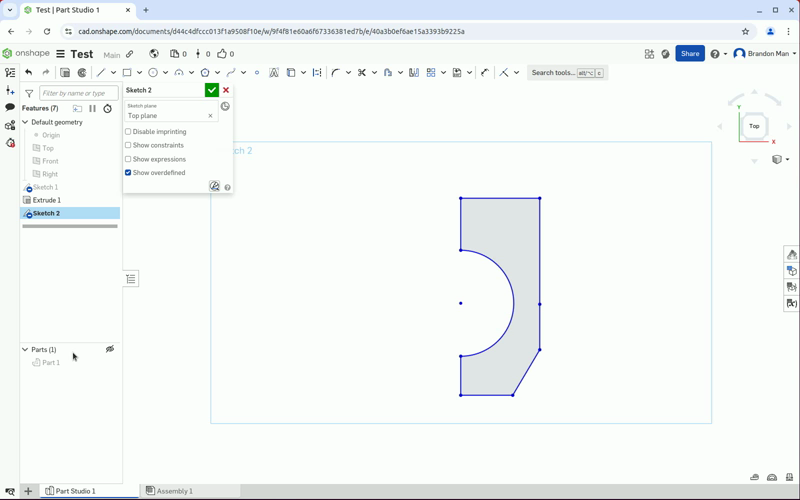
key(shift+e)
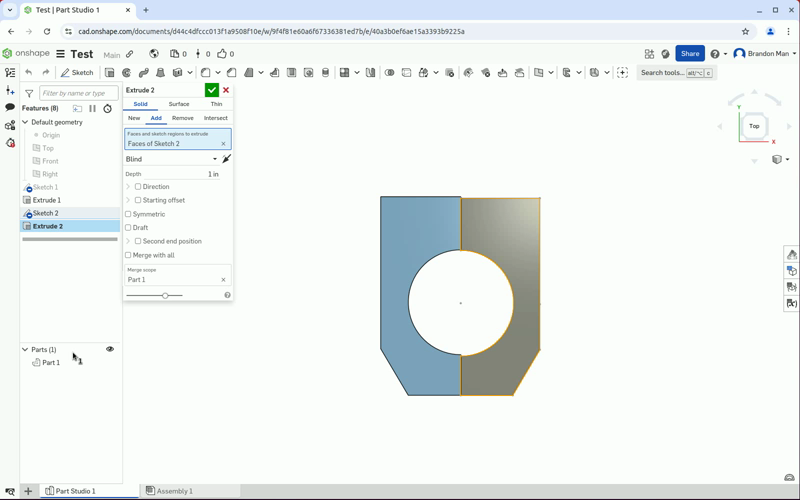
mouse_move(143, 106)
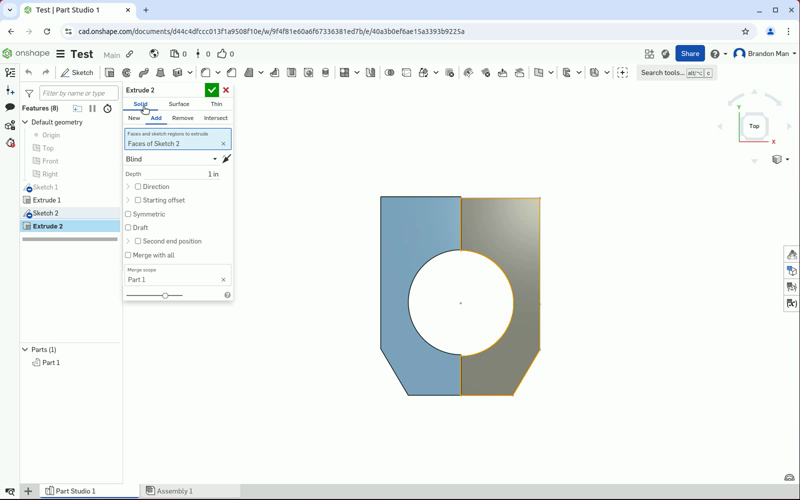
click(143, 106)
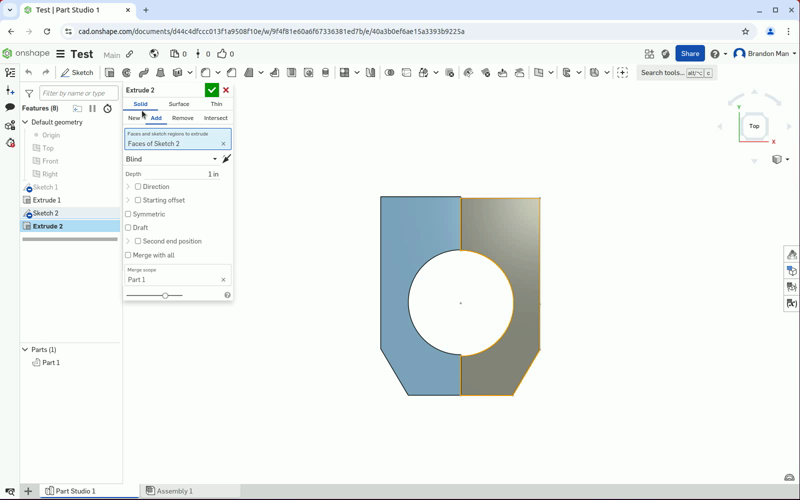
mouse_move(137, 120)
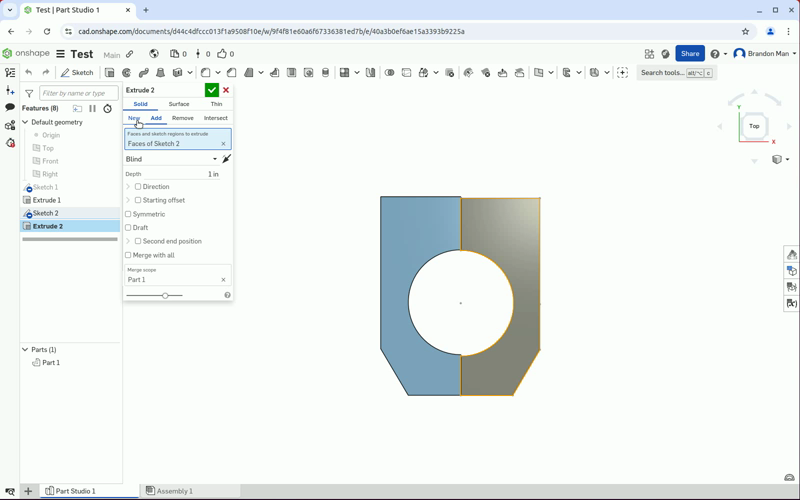
click(137, 120)
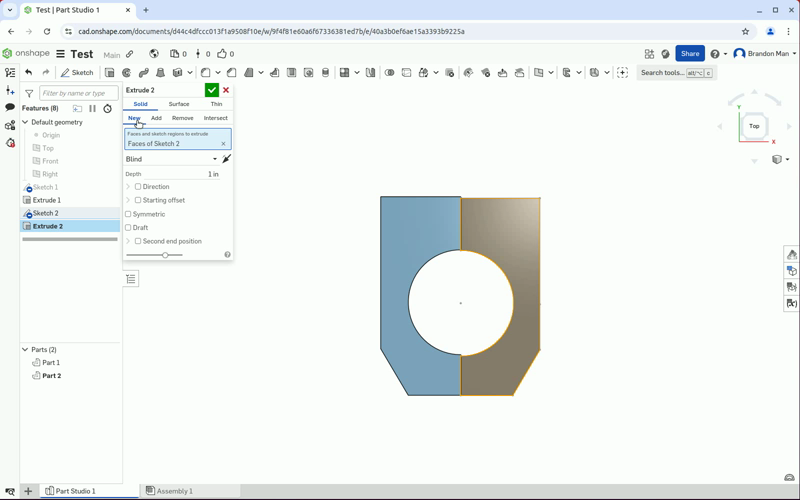
key(tab, 4)
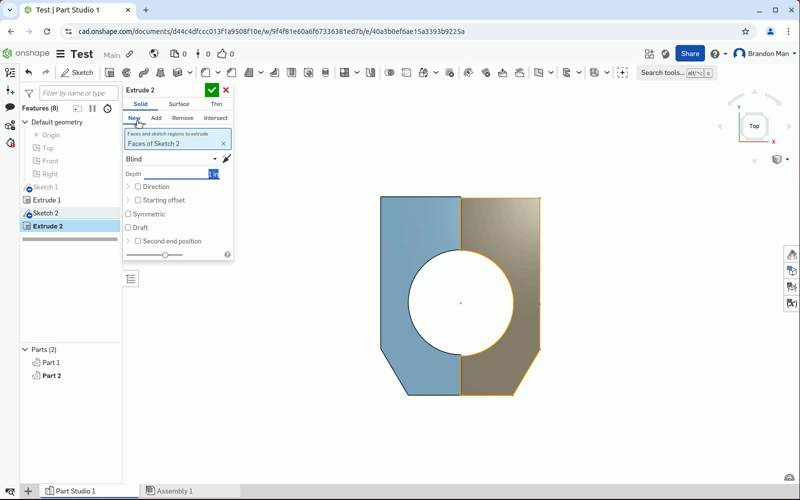
text(2.648)
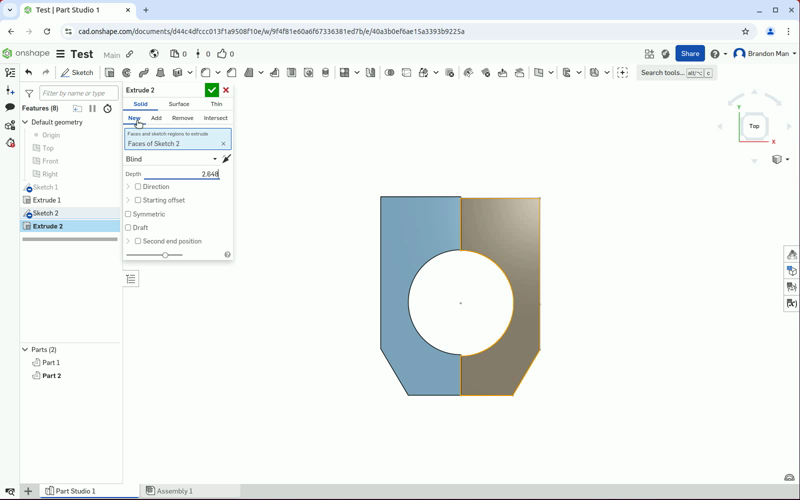
key(enter)
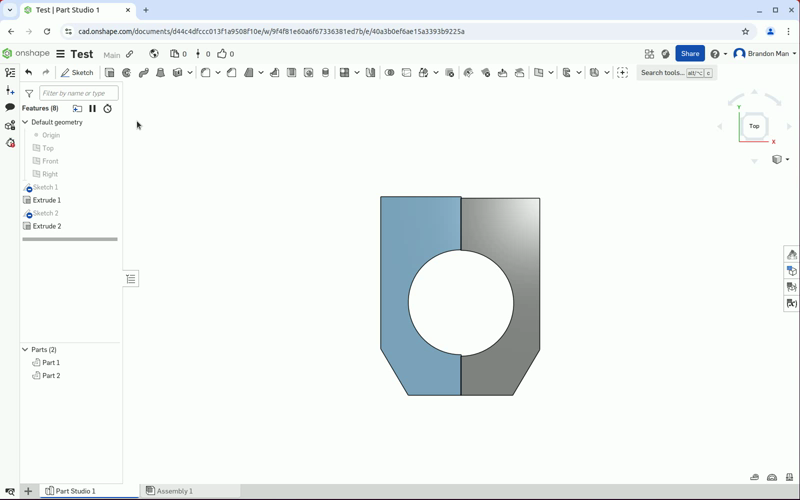
key(shift+h)
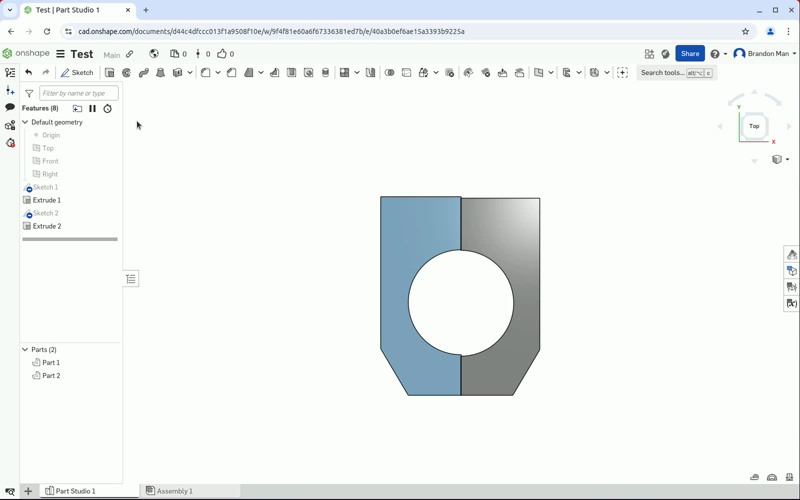
key(shift+h)
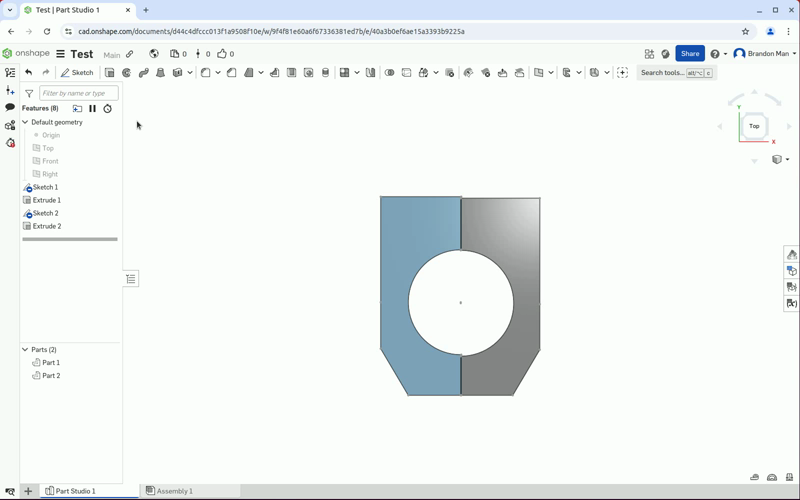
key(shift+7)
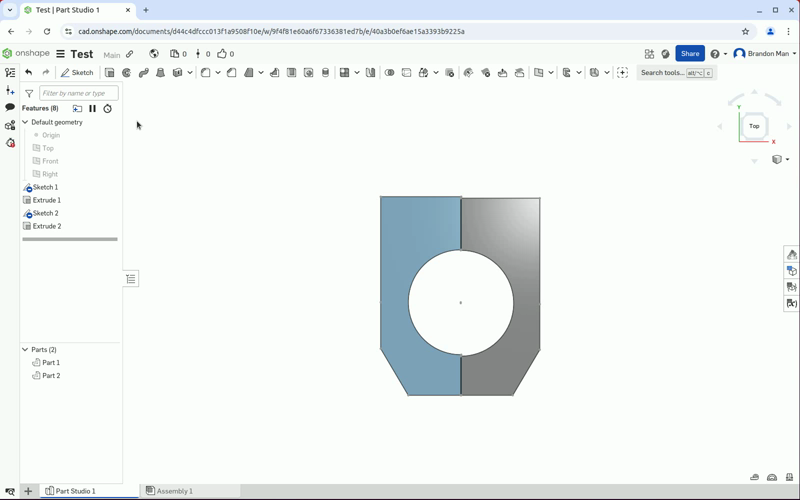
key(up, 3)
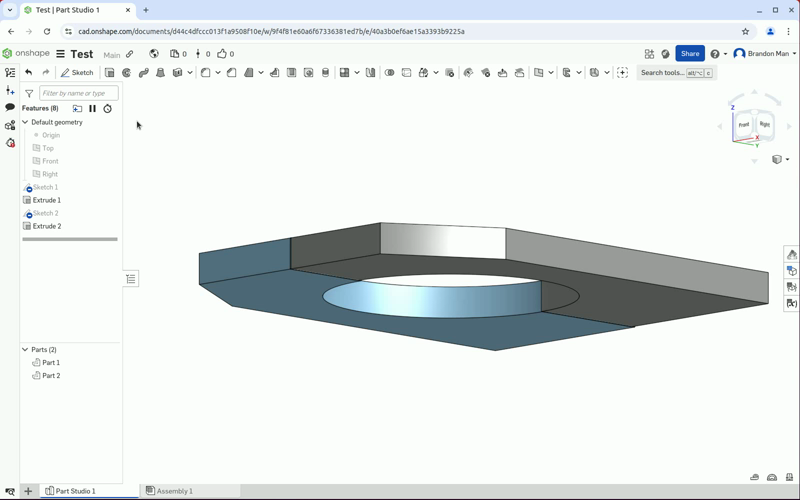
key(left, 3)
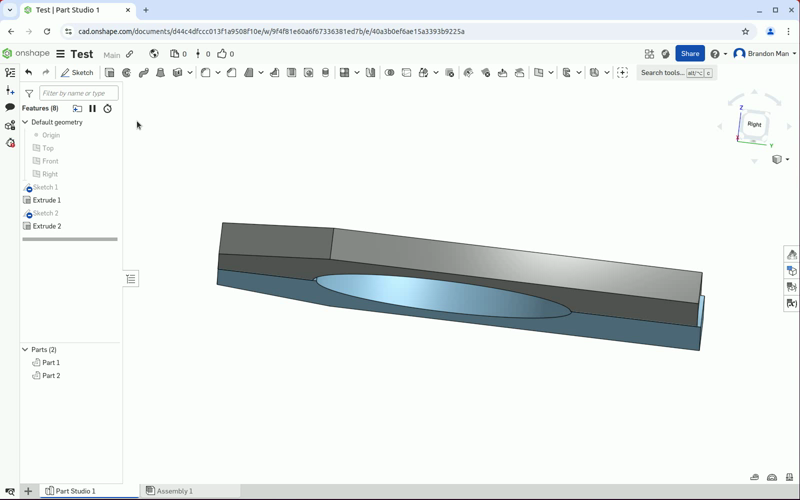
key(right, 3)
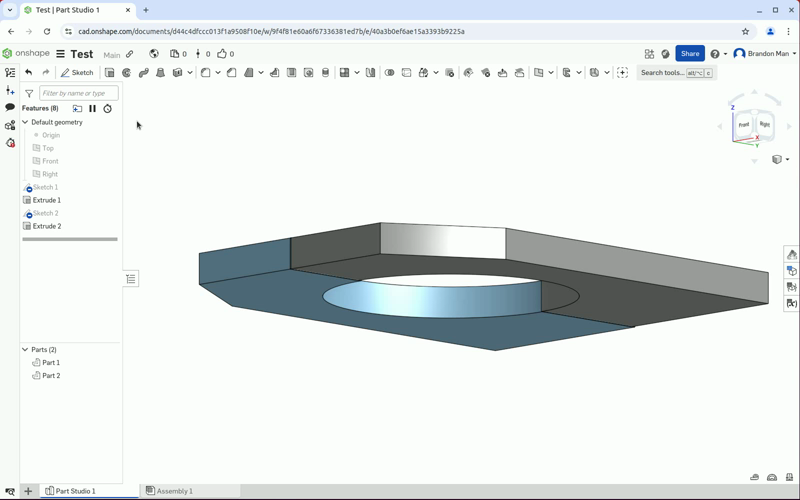
key(down, 3)
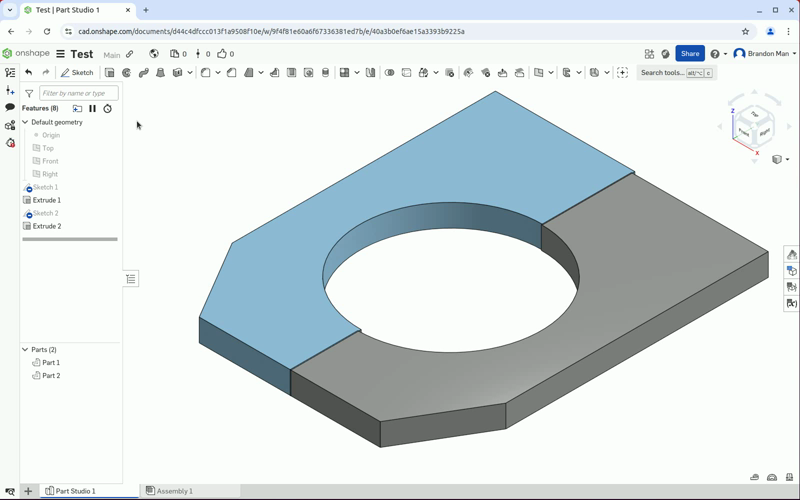
mouse_move(73, 189)
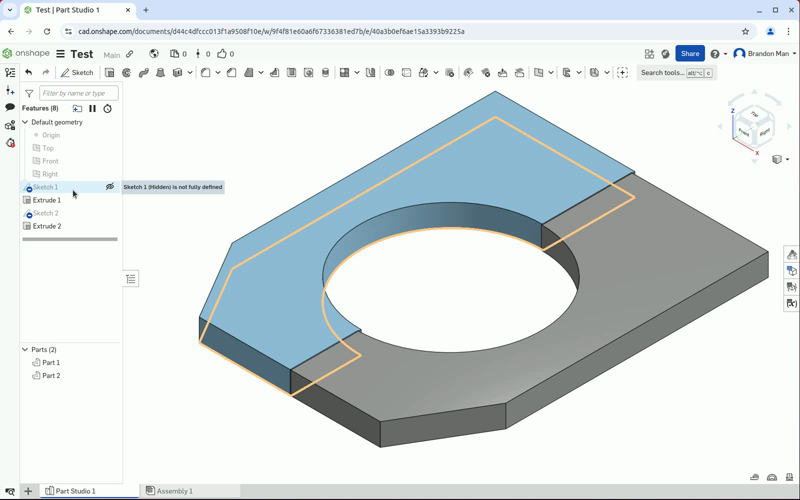
click(73, 189)